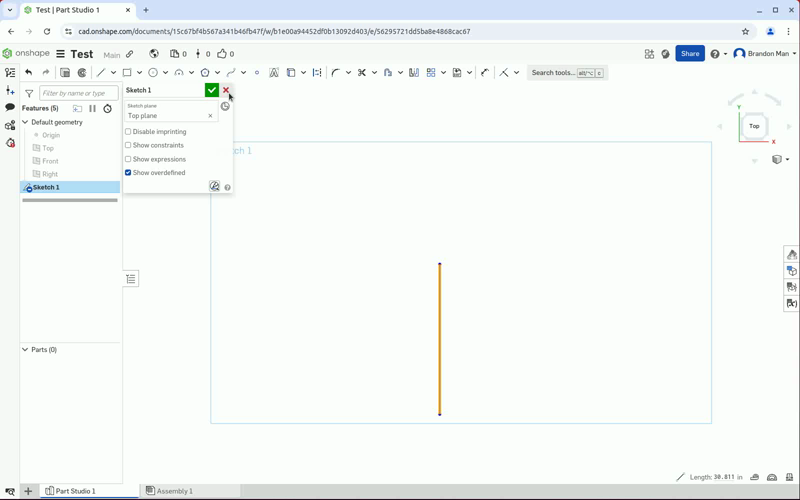
key(shift+h)
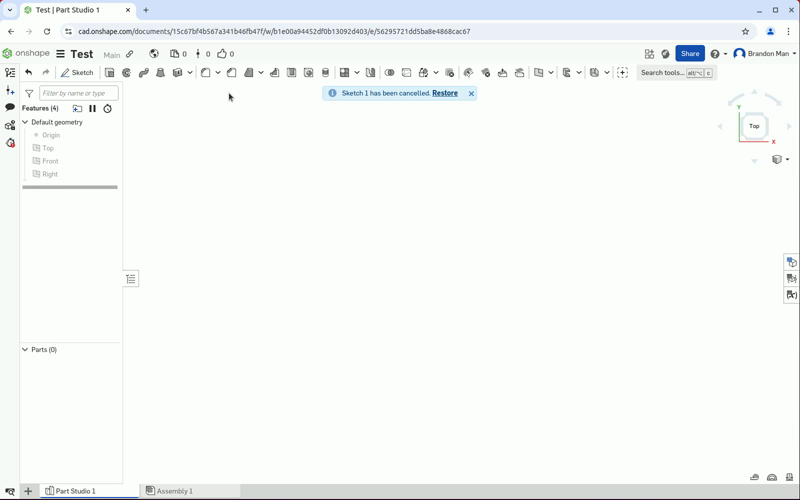
mouse_move(73, 352)
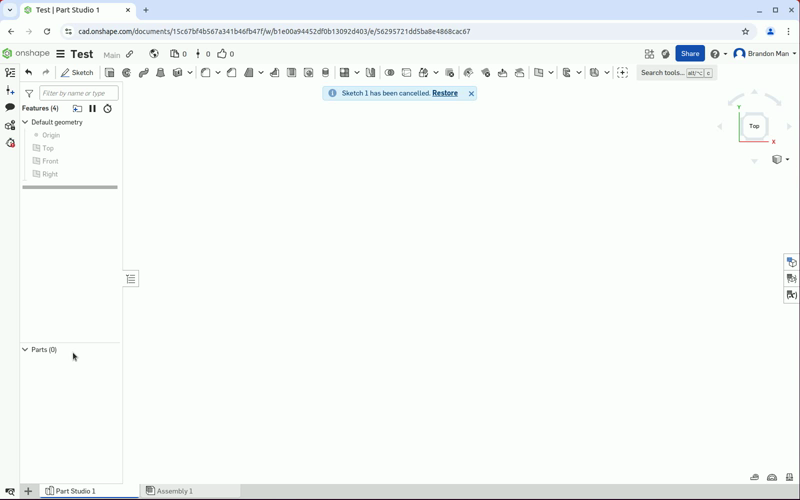
key(y)
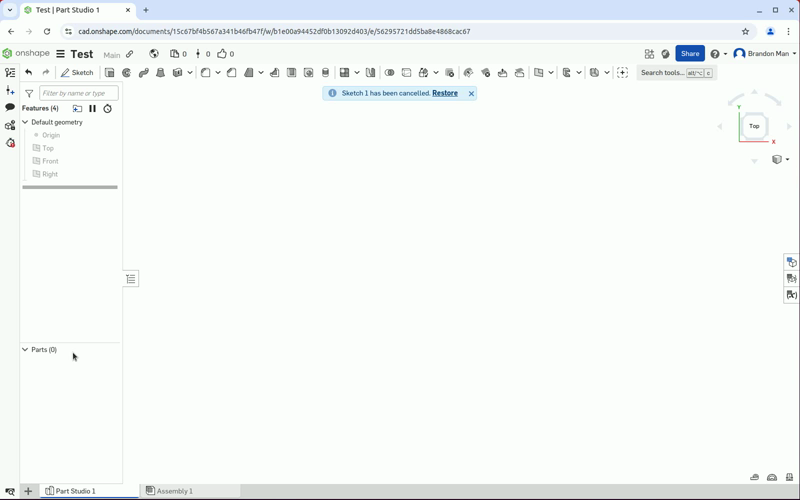
key(shift+p)
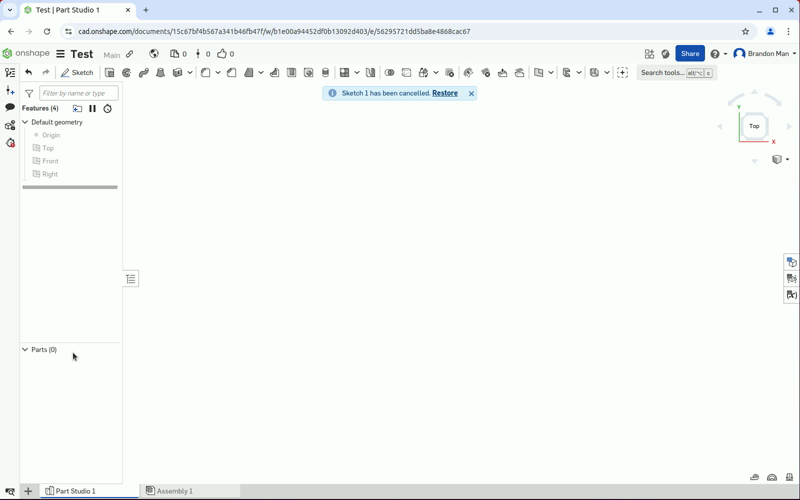
key(space)
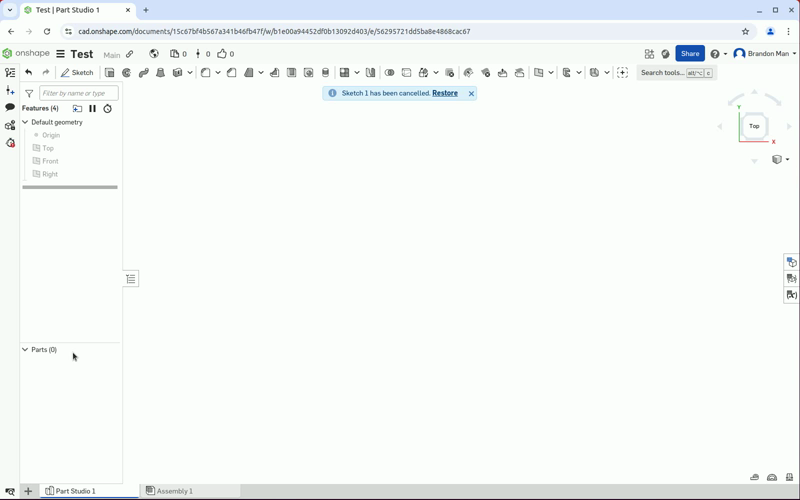
key_down(shift)
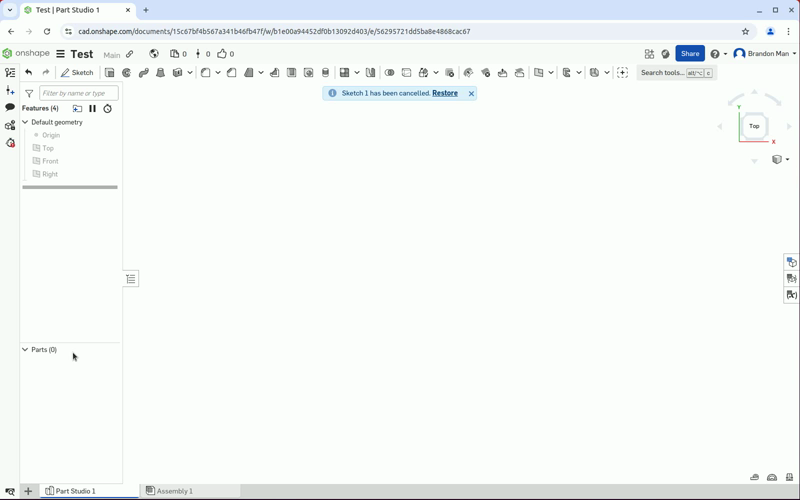
key(up)
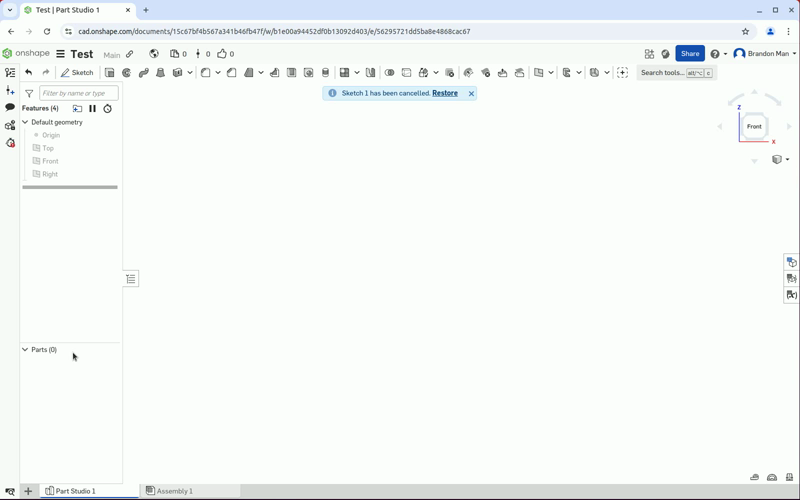
key_up(shift)
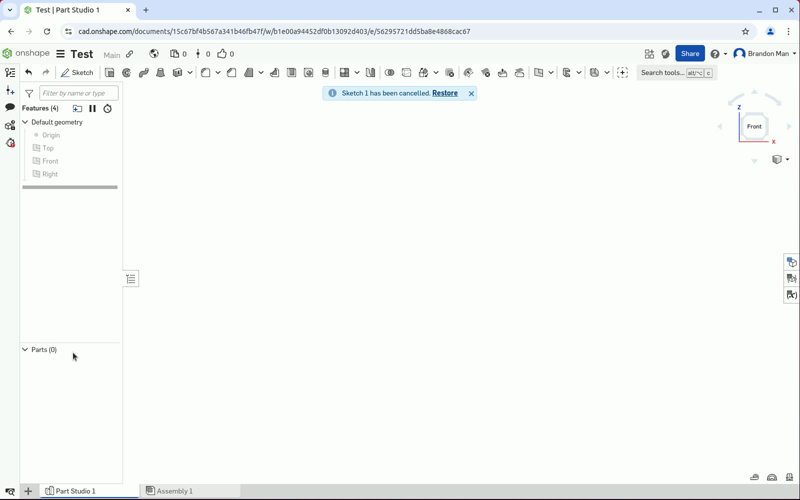
mouse_move(73, 352)
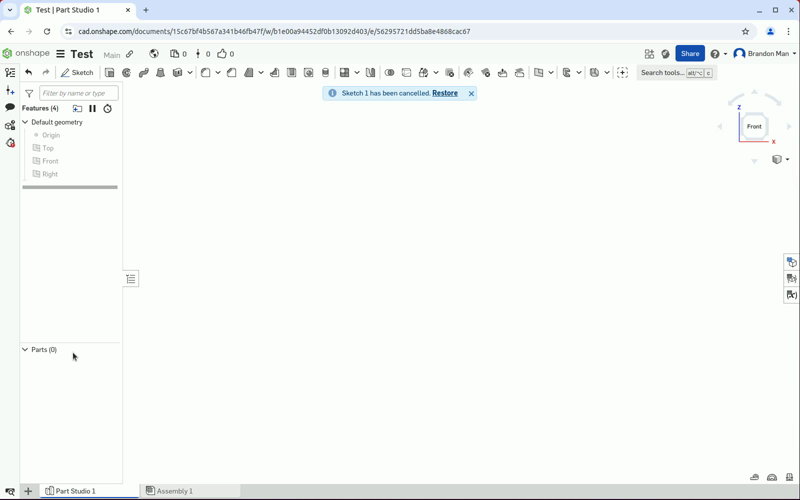
key(shift+y)
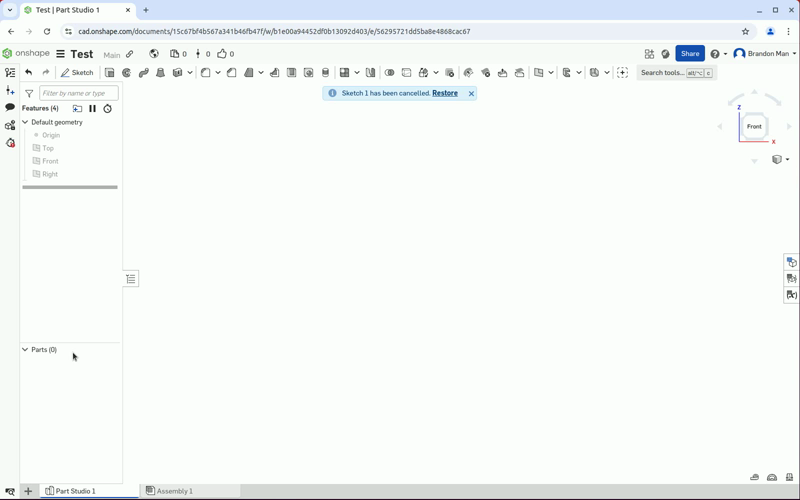
key(shift+s)
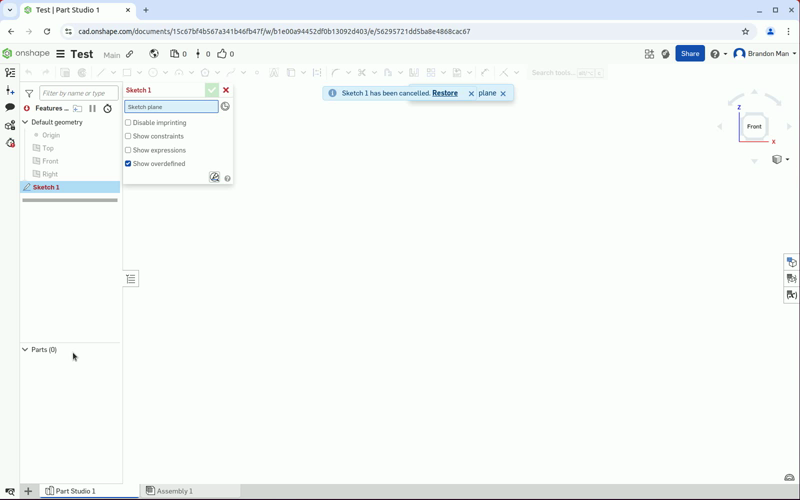
mouse_move(73, 163)
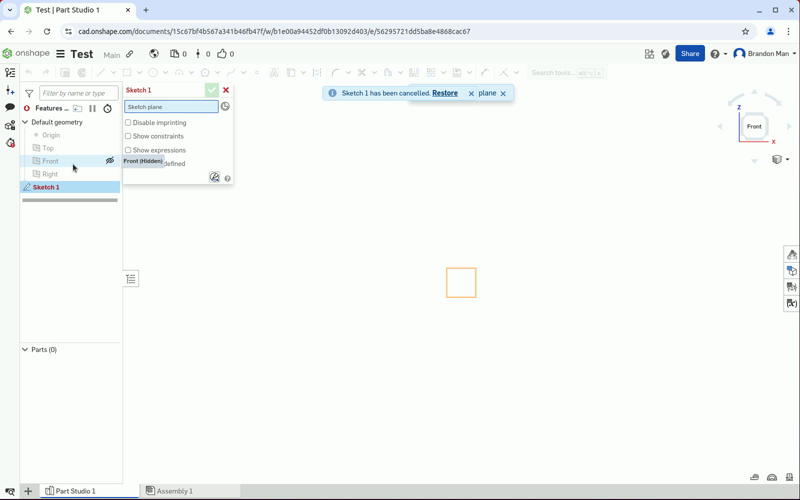
click(73, 163)
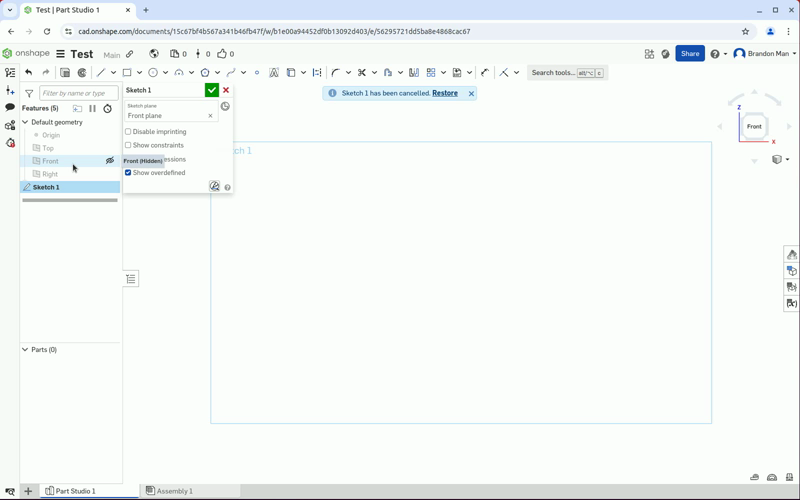
mouse_move(73, 352)
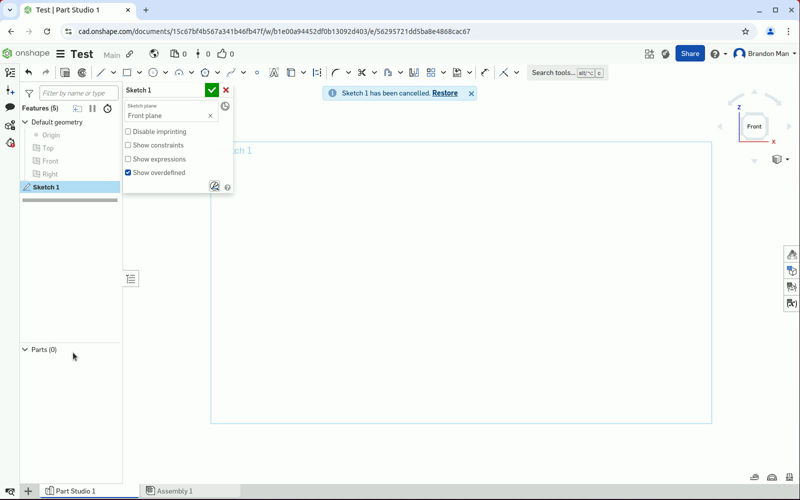
key(y)
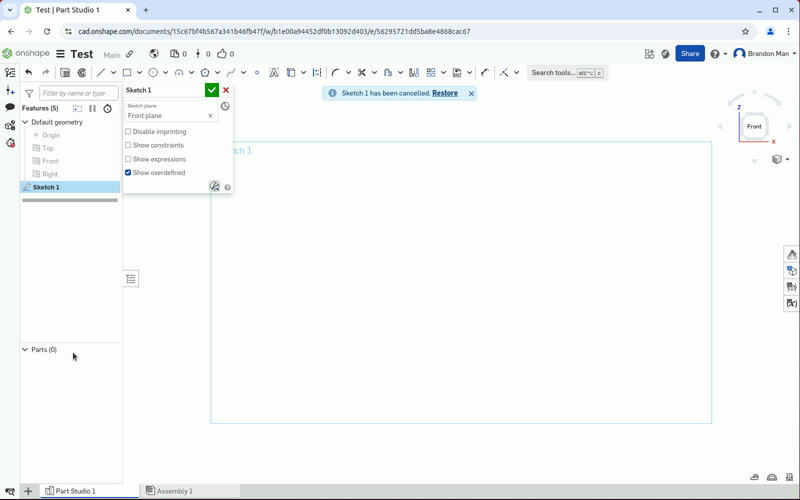
key(c)
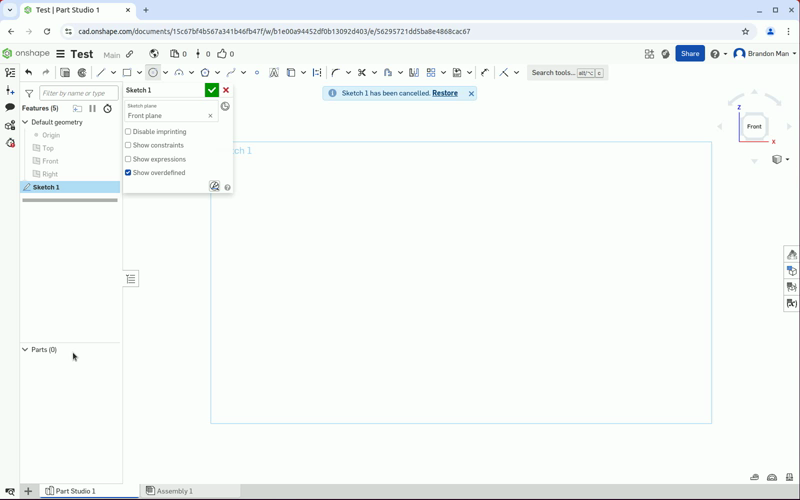
key_down(shift)
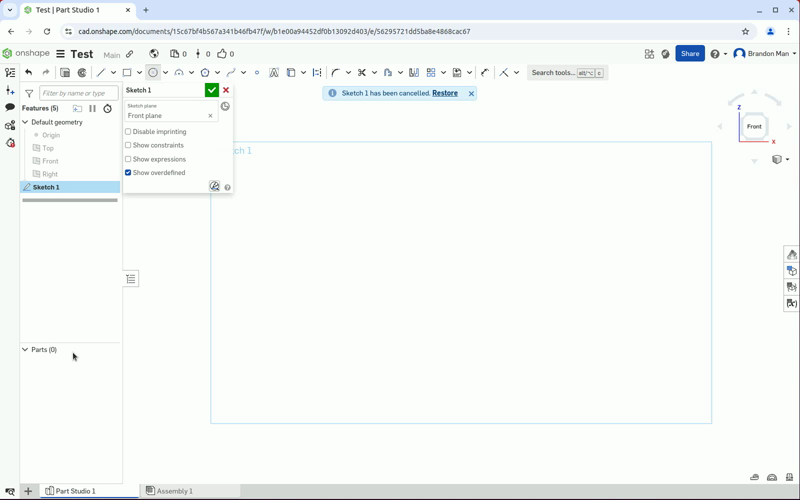
mouse_move(461, 282)
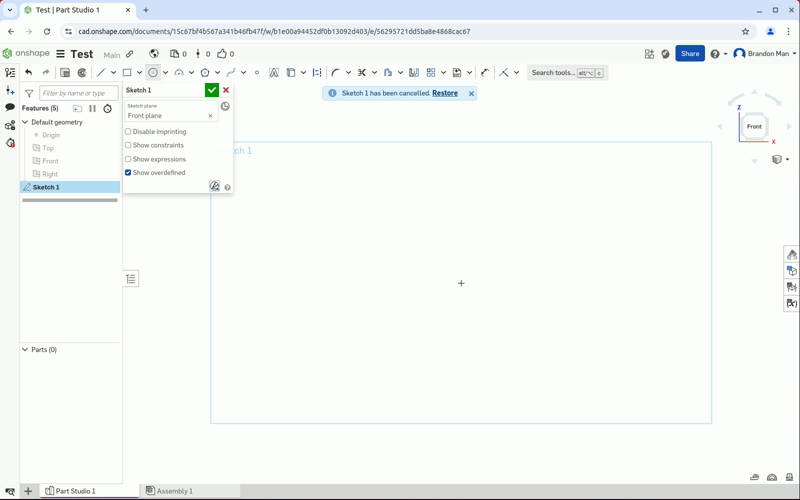
click(461, 282)
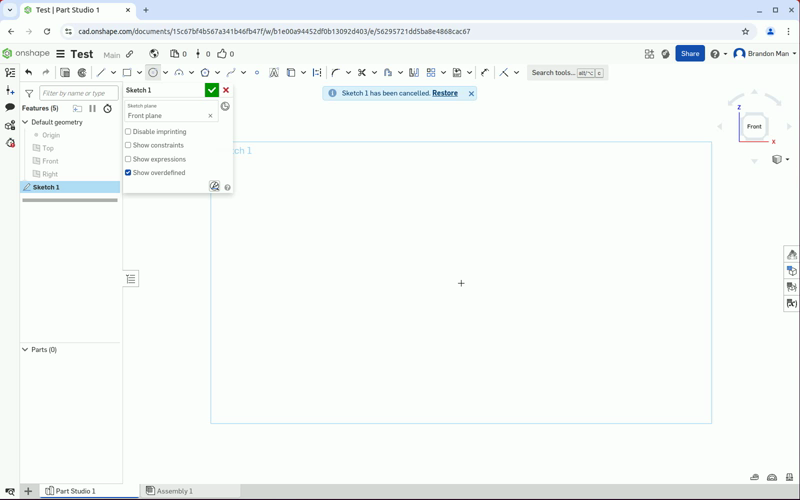
key_up(shift)
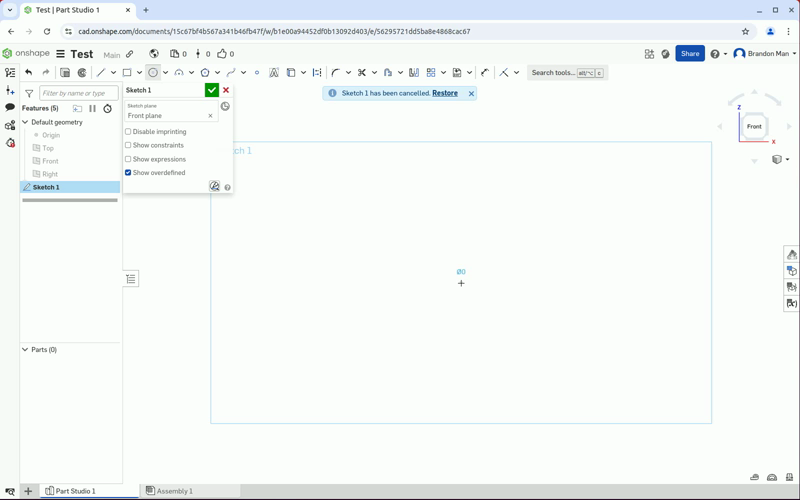
mouse_move(574, 282)
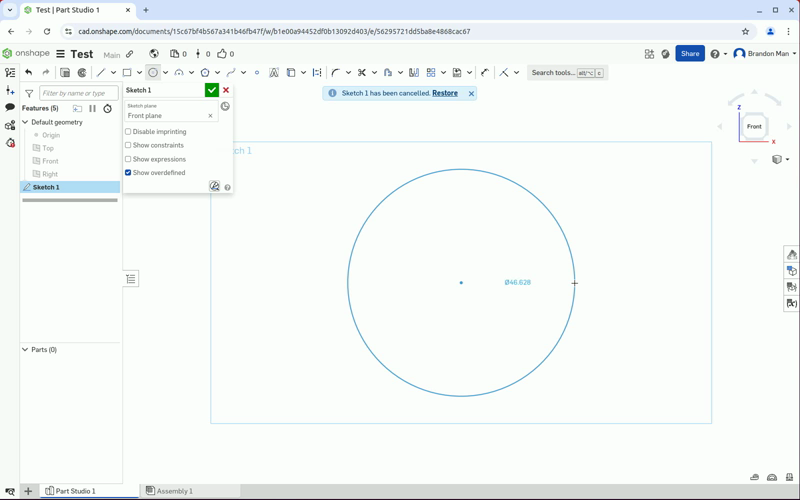
click(574, 282)
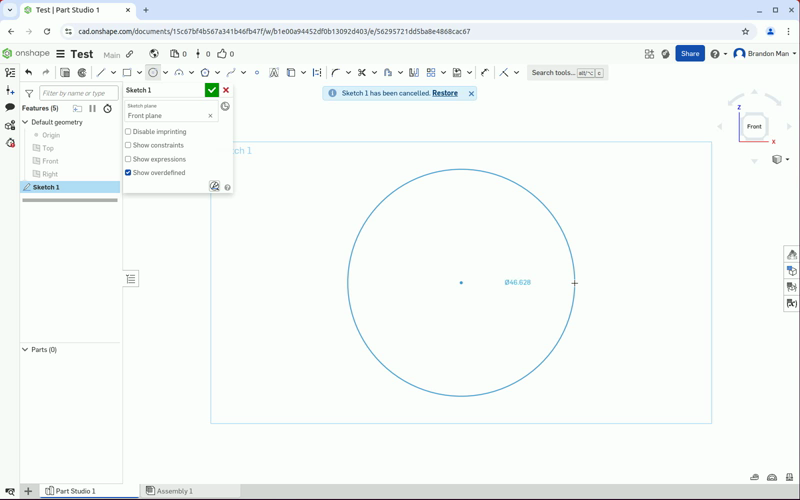
key(esc)
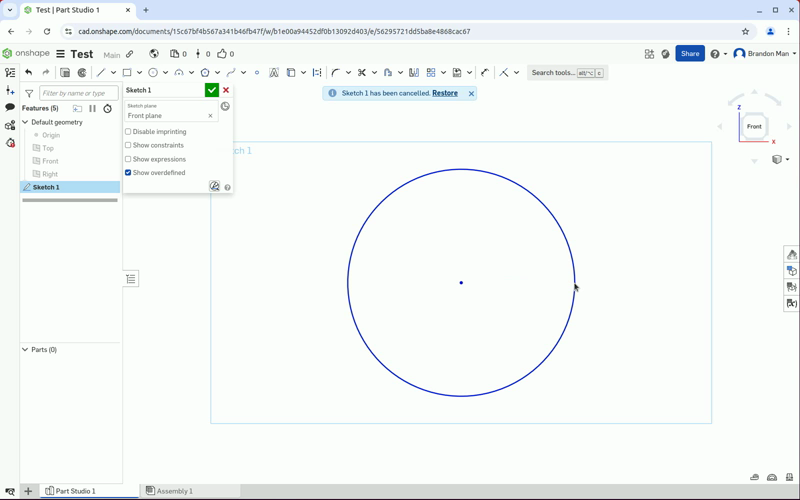
key(c)
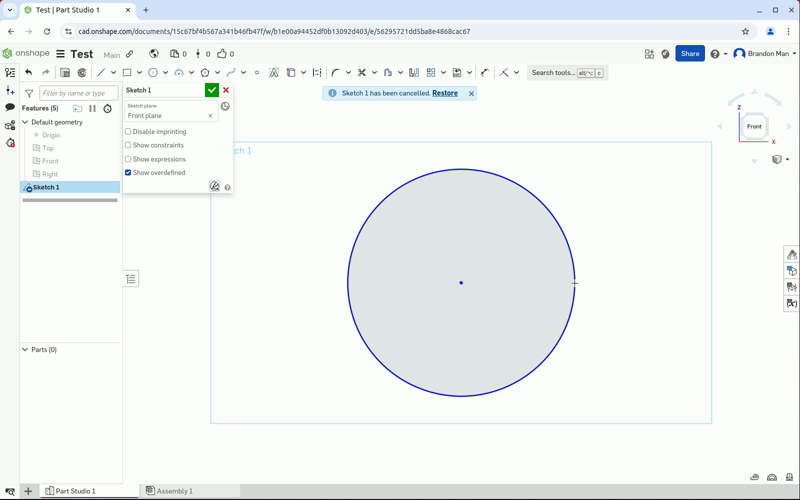
key_down(shift)
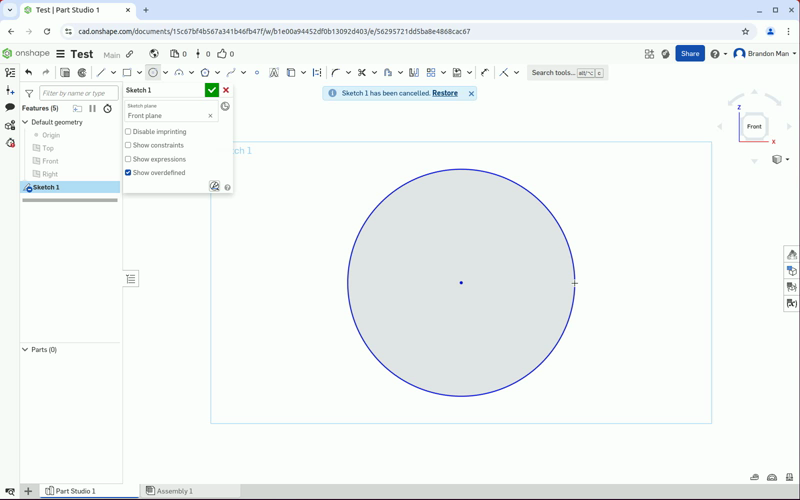
mouse_move(461, 282)
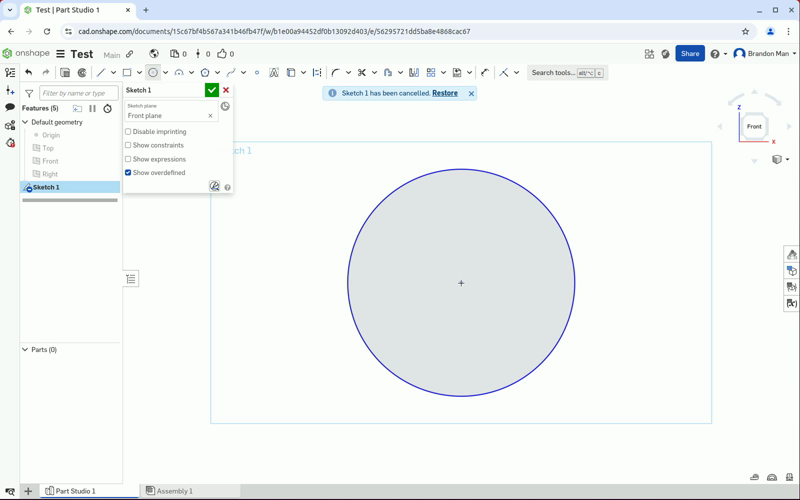
click(461, 282)
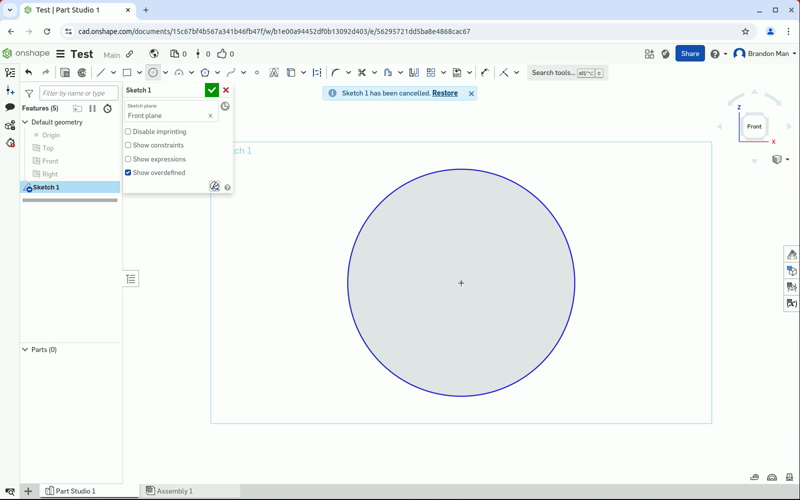
key_up(shift)
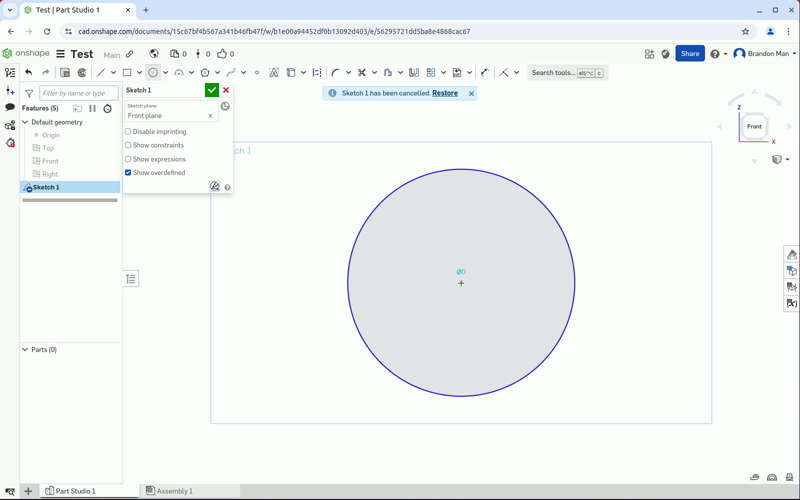
mouse_move(470, 282)
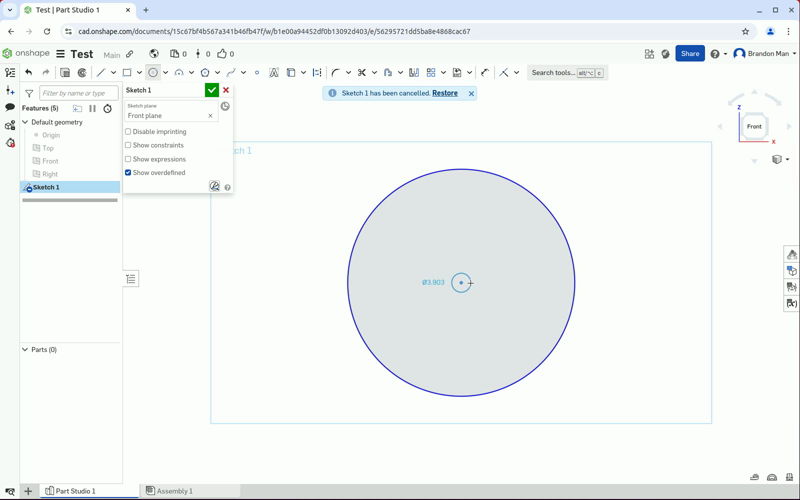
click(470, 282)
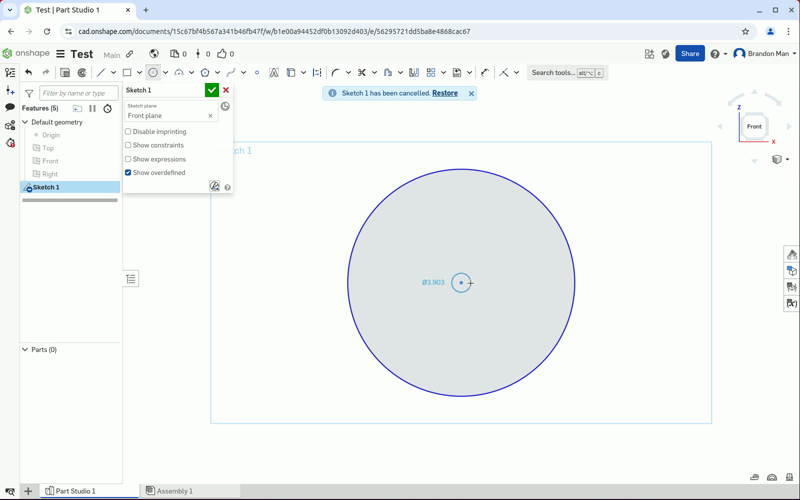
key(esc)
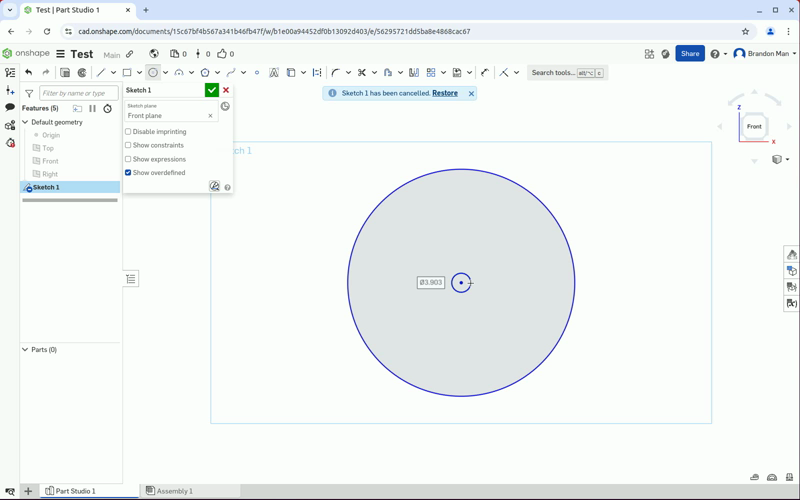
mouse_move(528, 251)
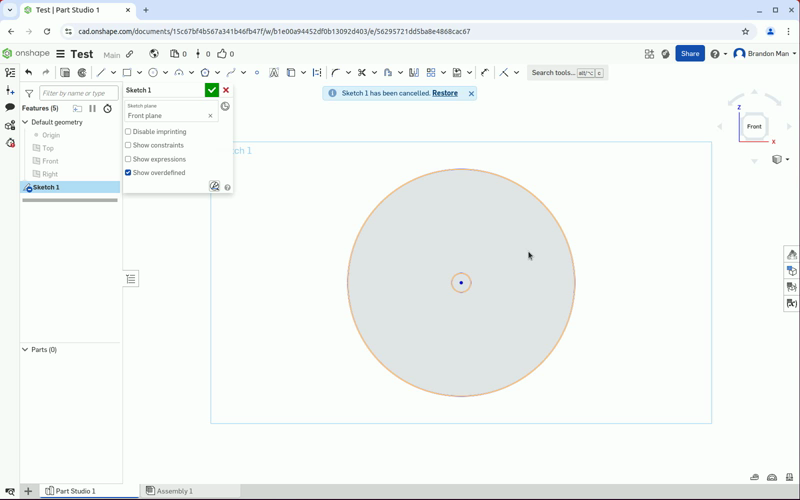
click(528, 251)
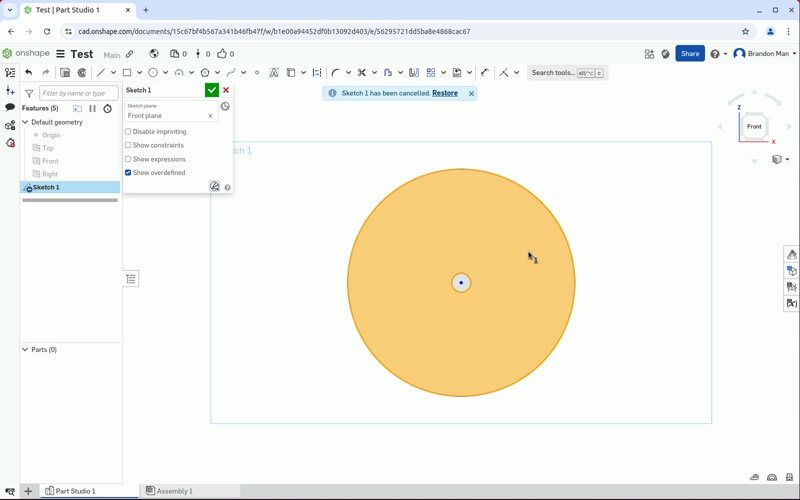
mouse_move(73, 352)
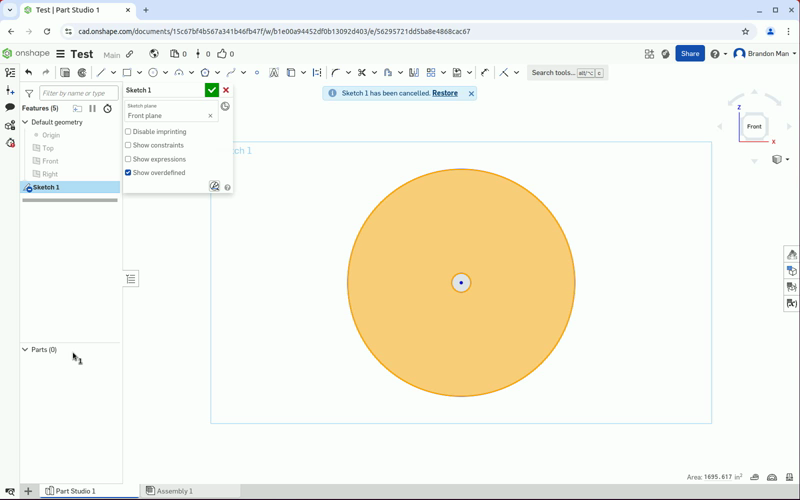
key(shift+y)
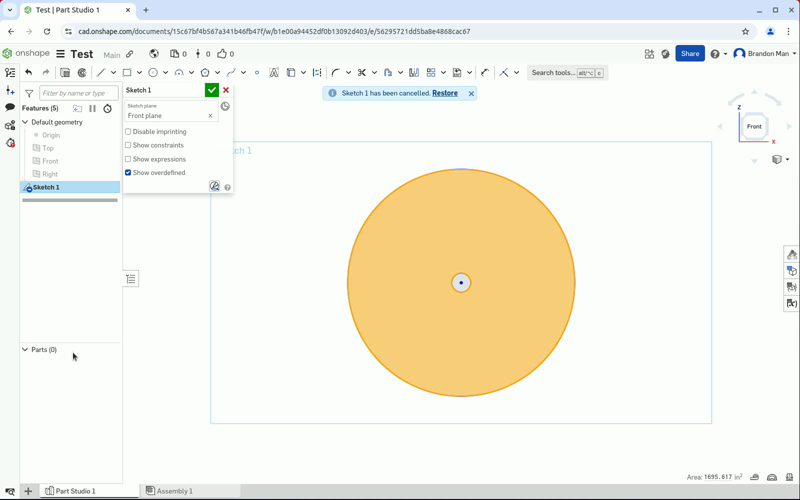
key(shift+e)
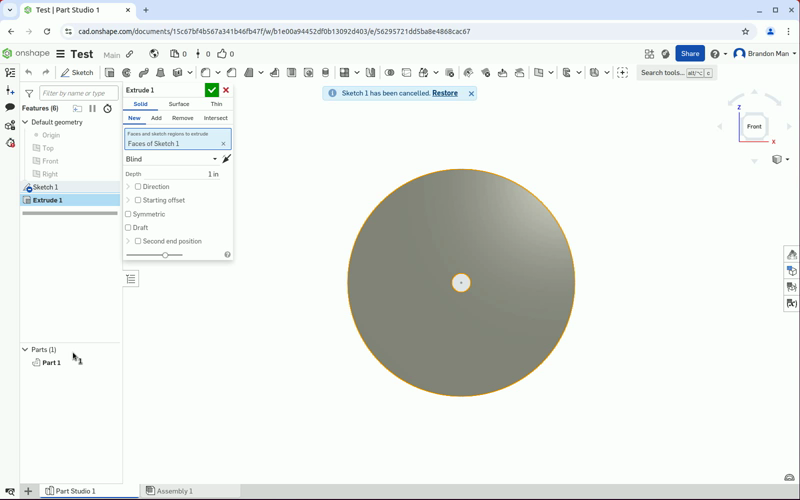
mouse_move(143, 106)
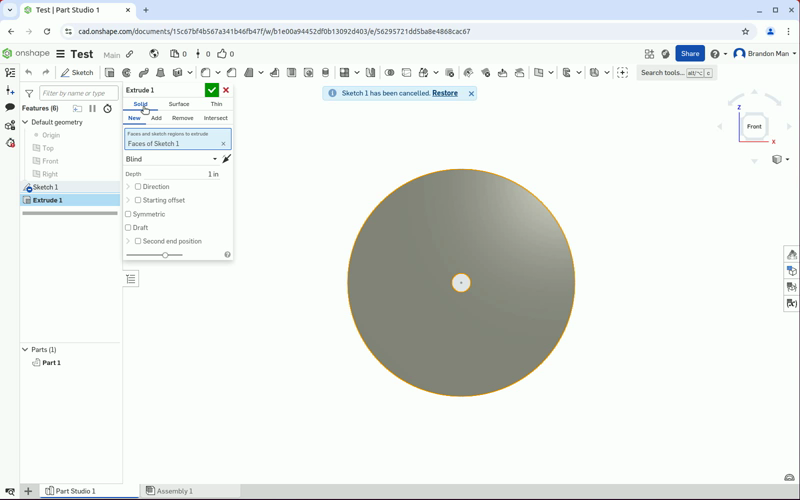
click(143, 106)
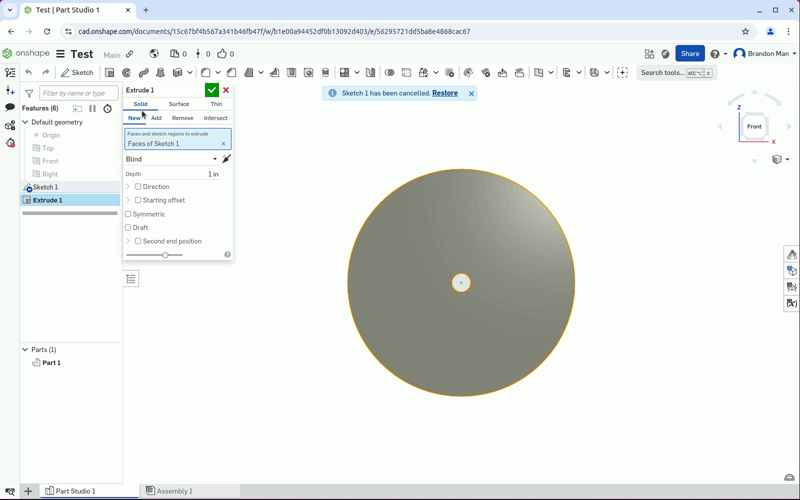
mouse_move(137, 120)
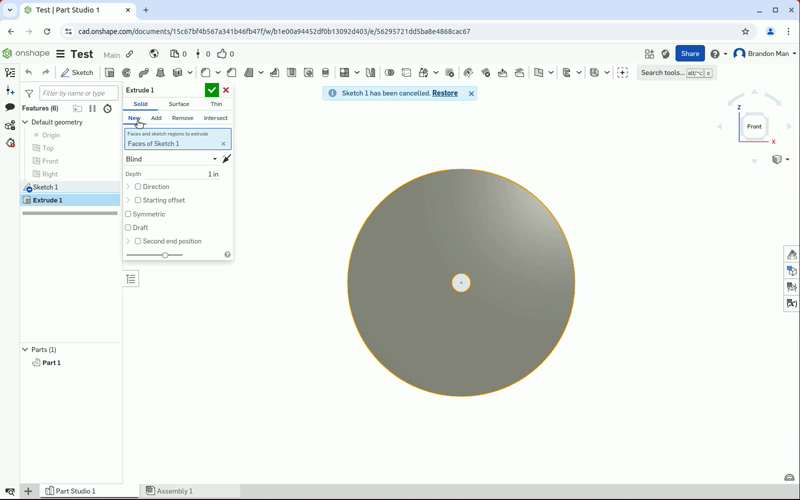
click(137, 120)
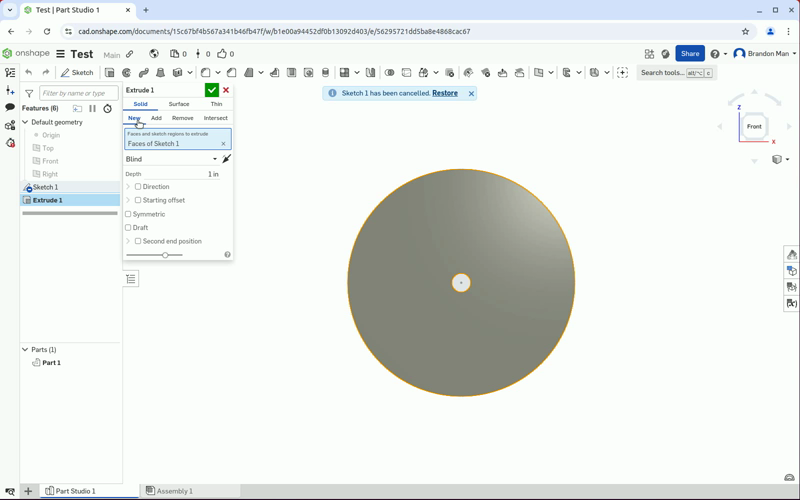
key(tab, 4)
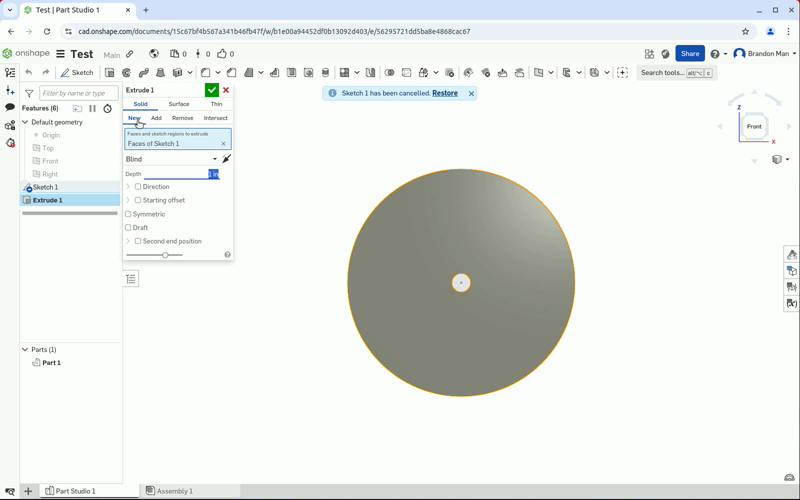
text(1.444)
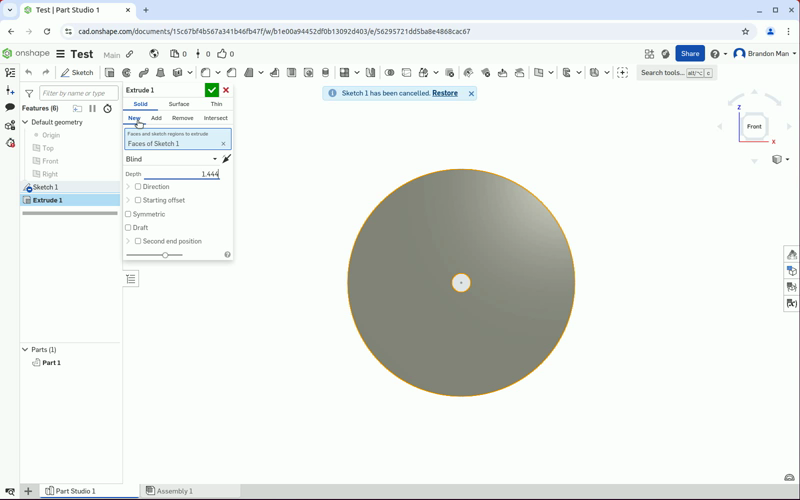
key(enter)
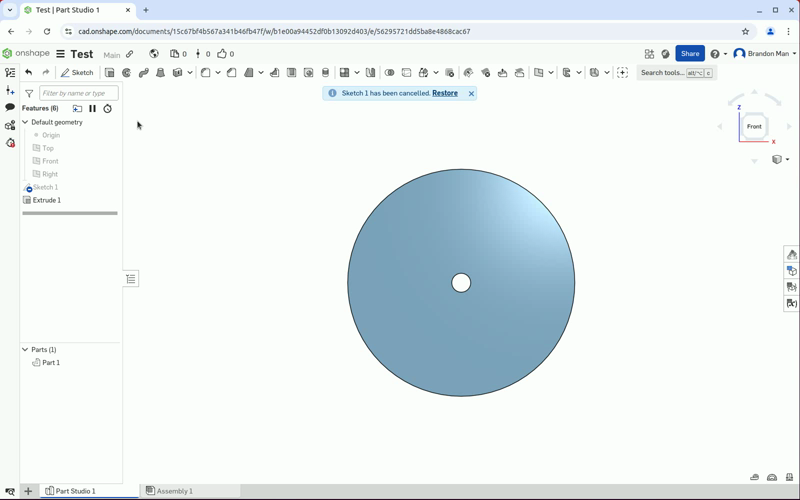
key(shift+h)
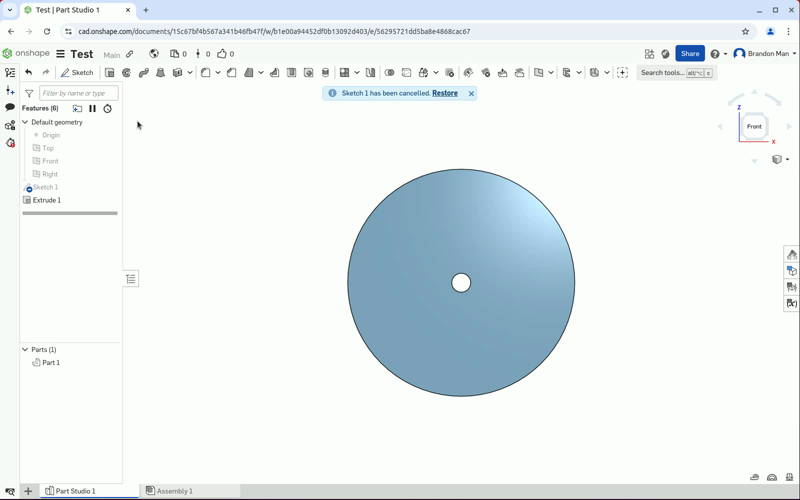
key(shift+h)
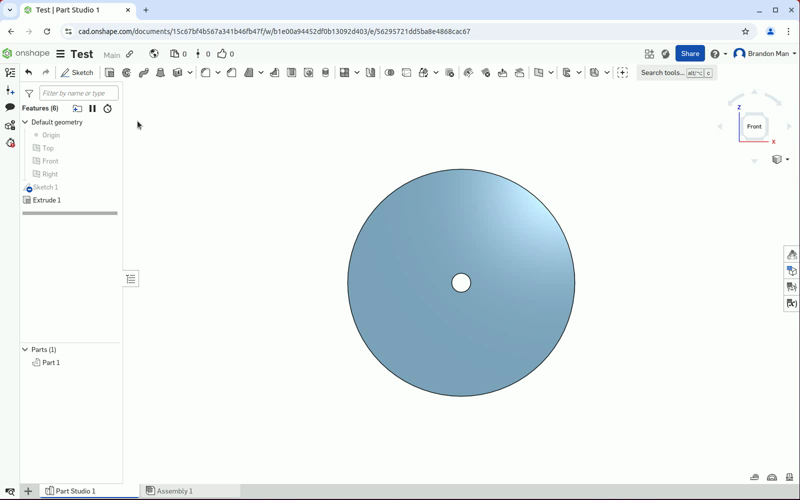
mouse_move(73, 189)
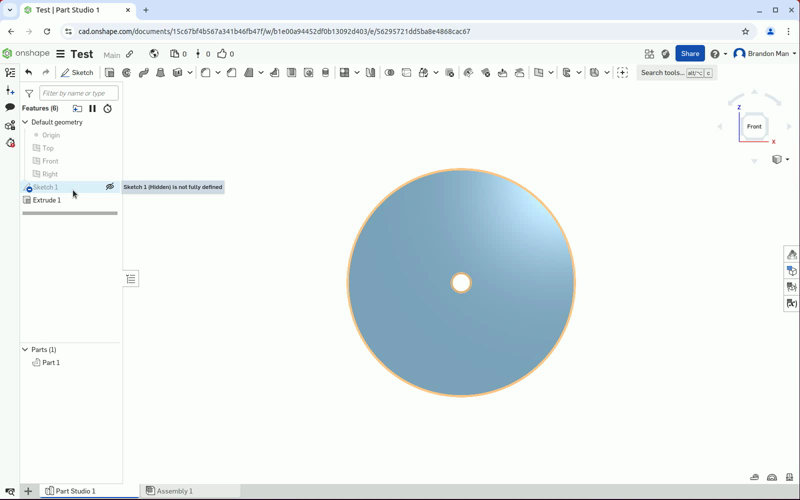
click(73, 189)
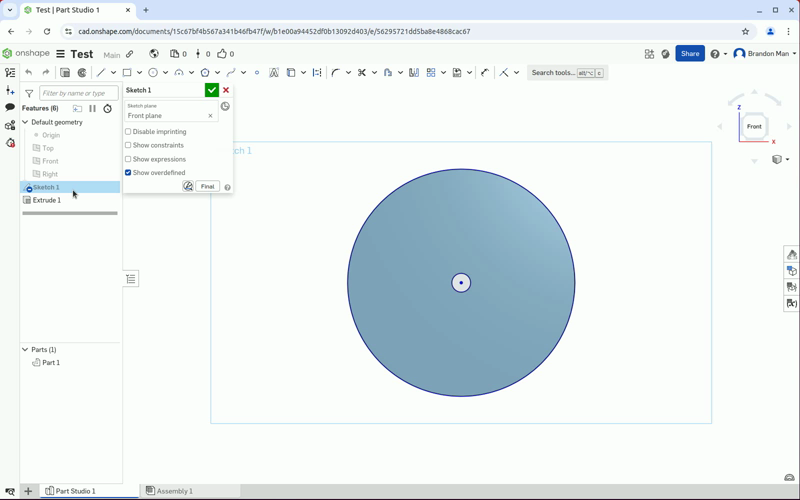
mouse_move(229, 92)
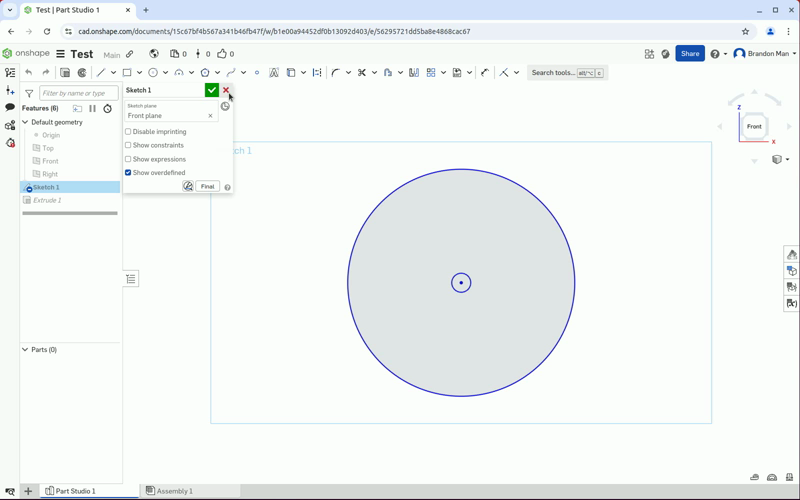
click(229, 92)
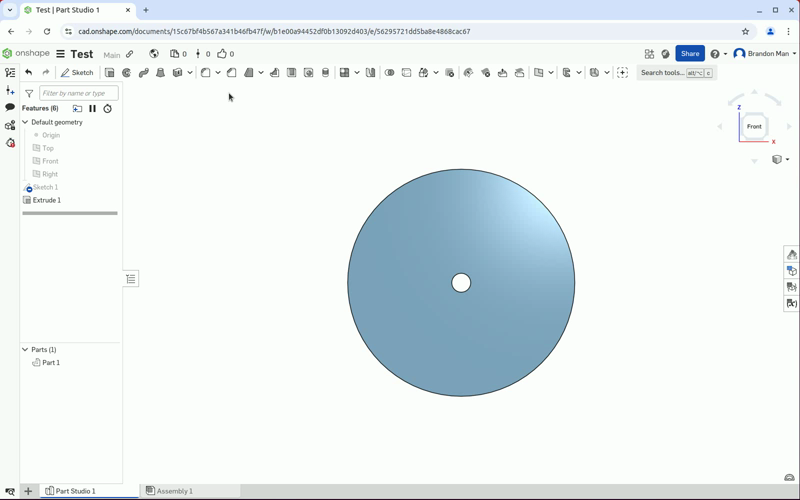
mouse_move(541, 75)
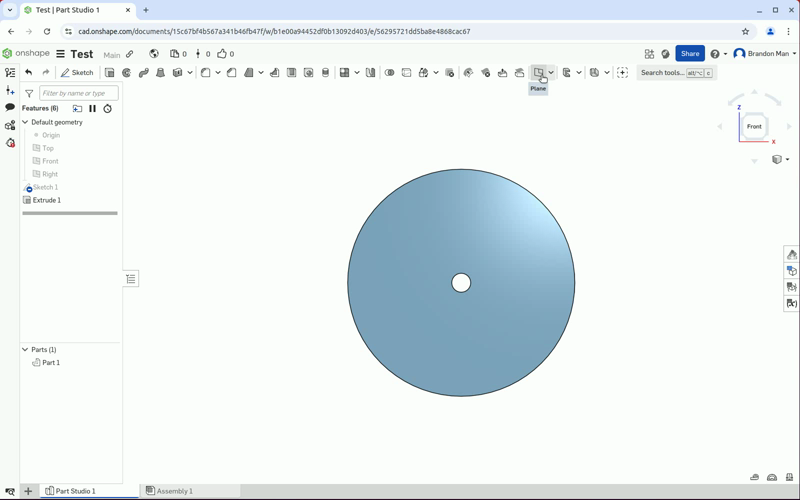
click(541, 75)
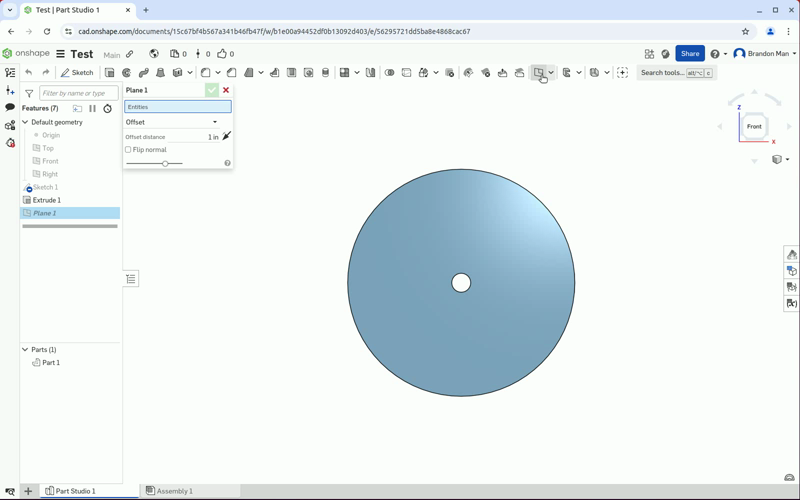
mouse_move(73, 163)
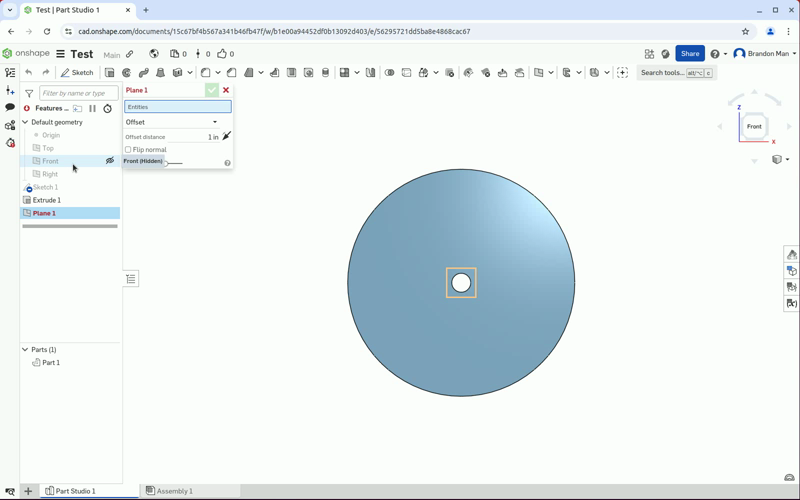
click(73, 163)
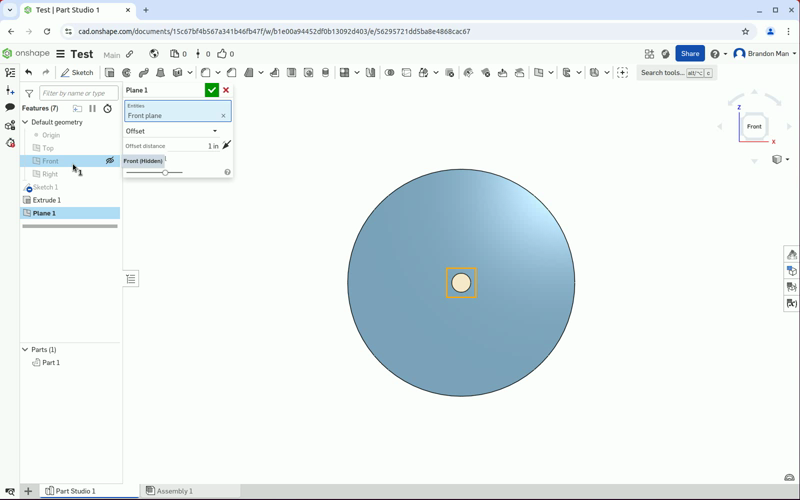
key(tab, 2)
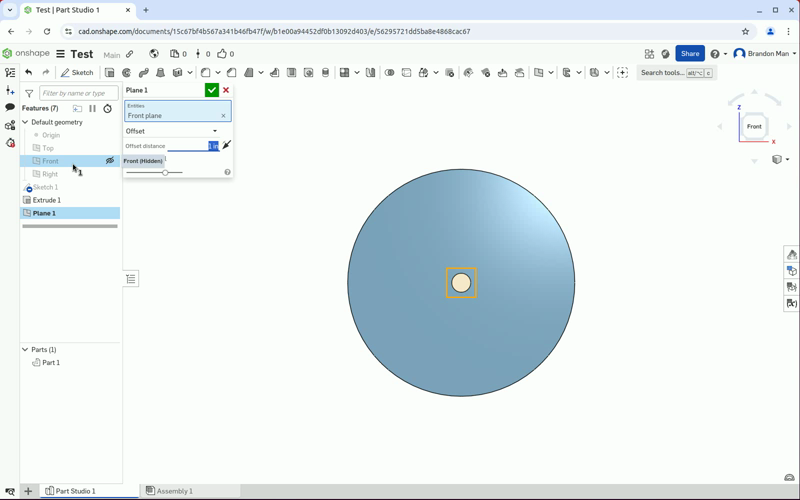
text(1.448)
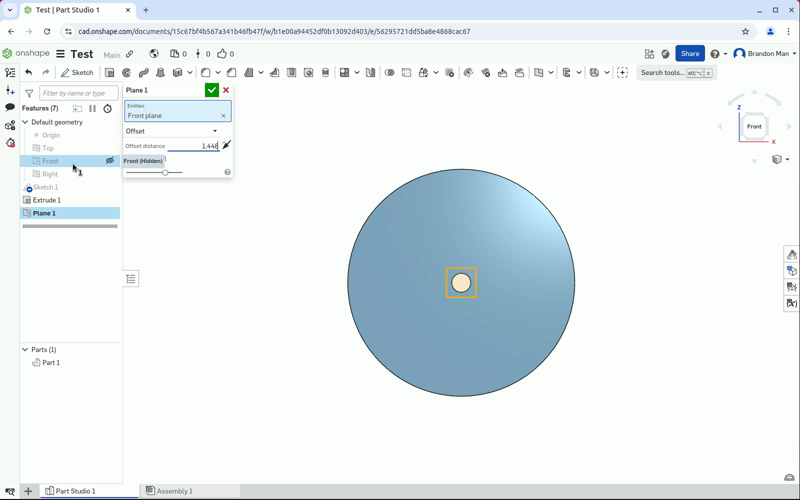
key(enter, 2)
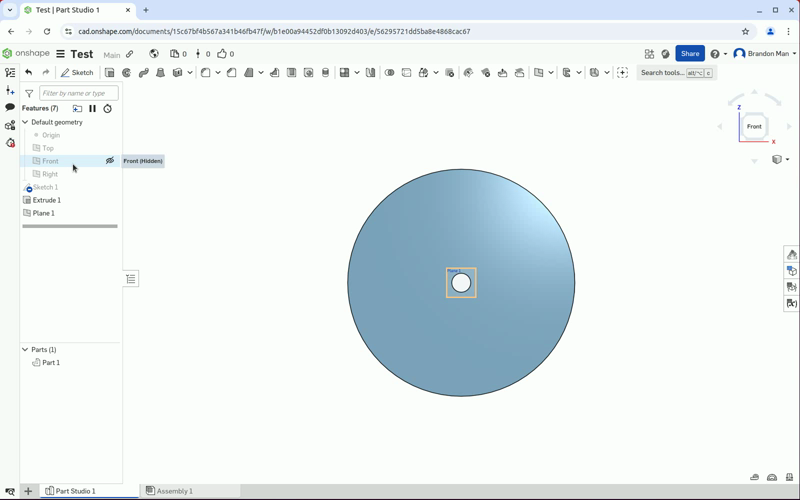
key(shift+s)
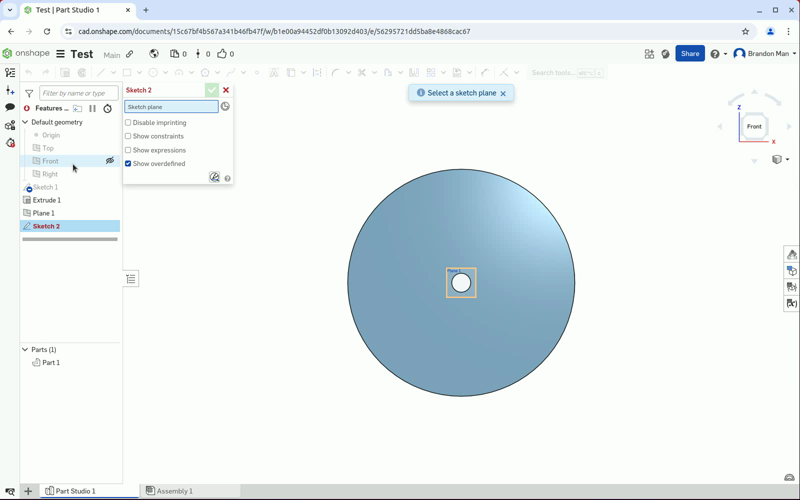
mouse_move(73, 215)
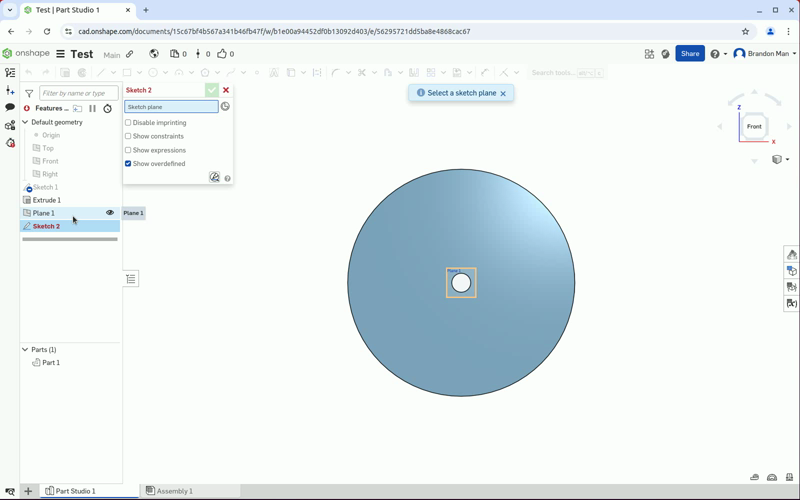
click(73, 215)
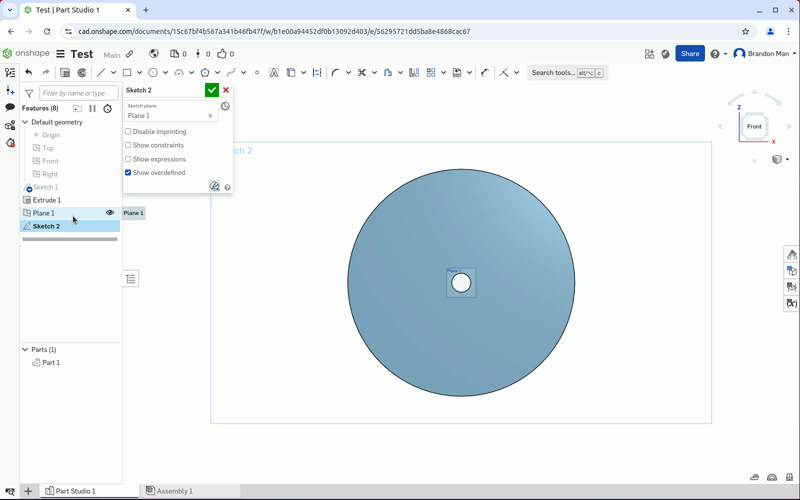
mouse_move(73, 352)
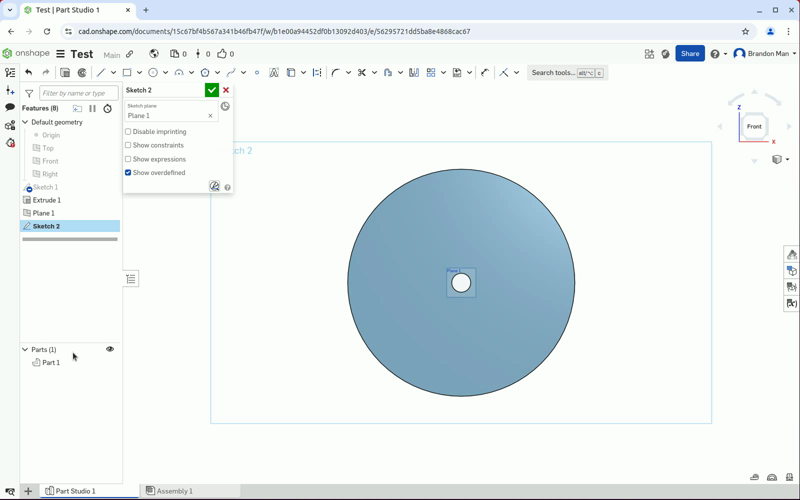
key(y)
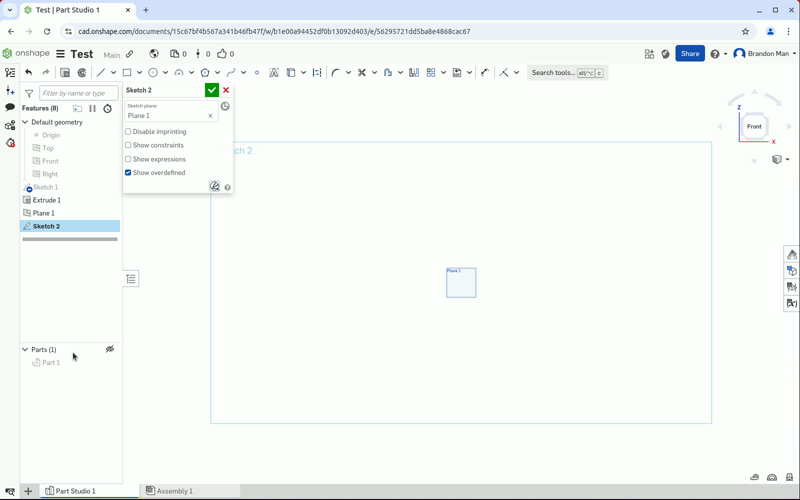
key(c)
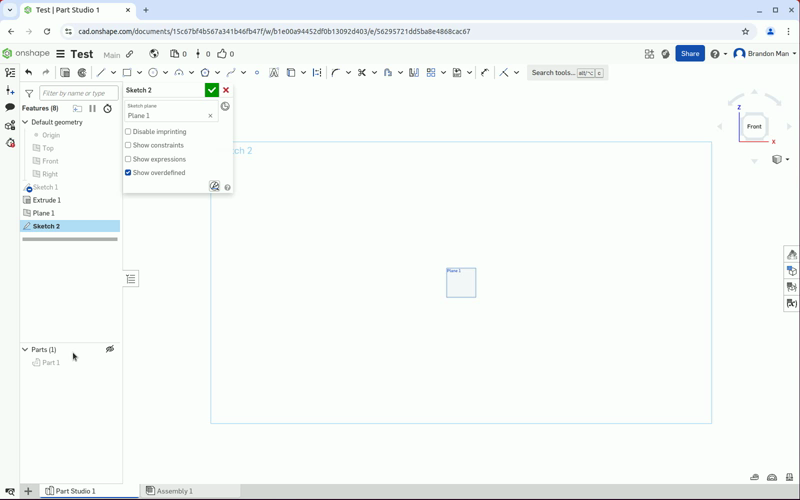
key_down(shift)
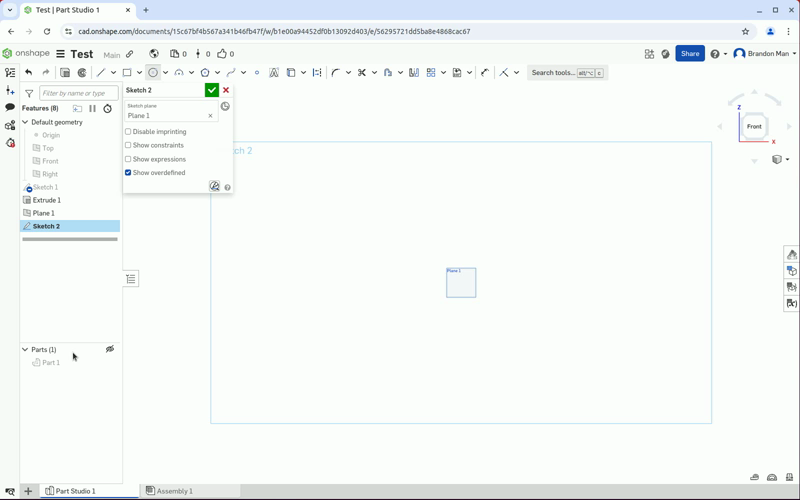
mouse_move(461, 282)
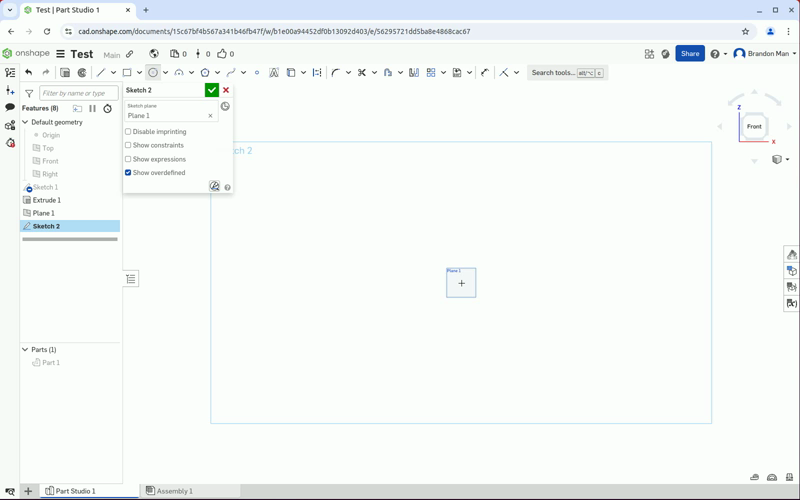
click(461, 282)
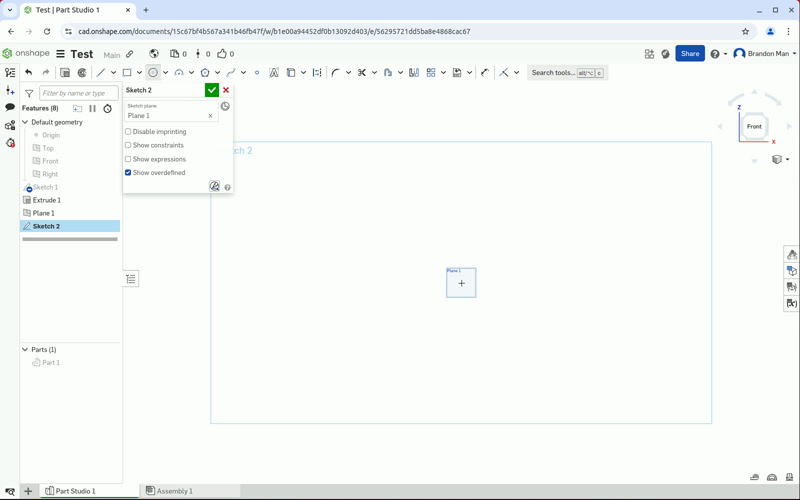
key_up(shift)
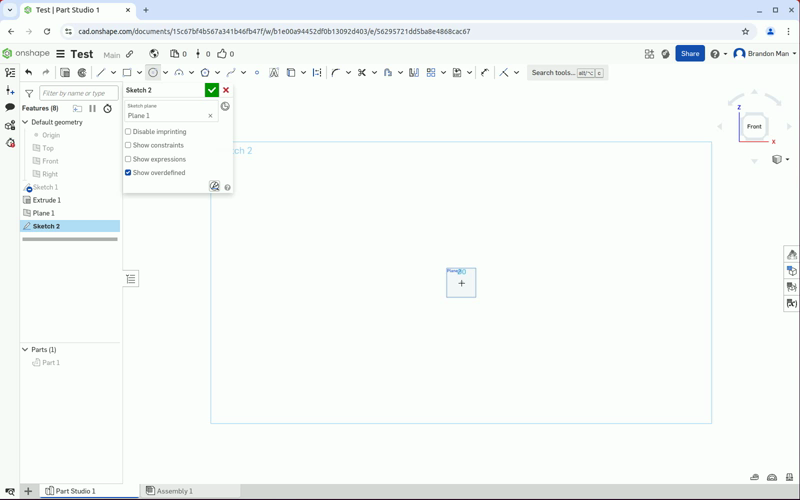
mouse_move(479, 282)
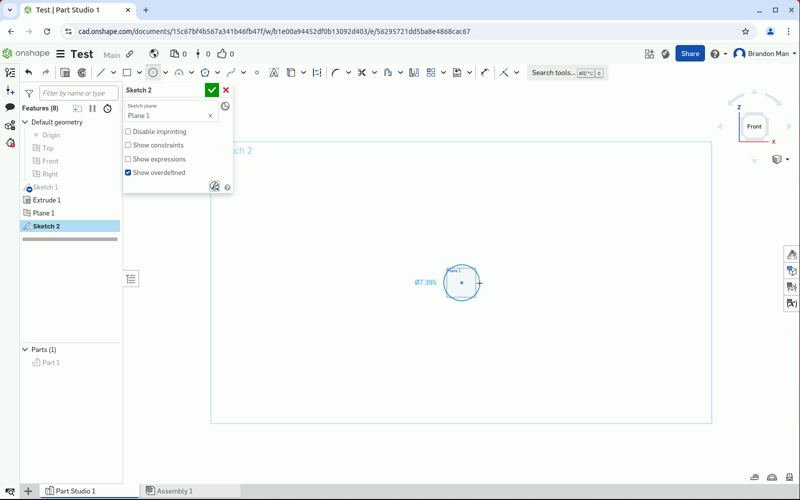
click(479, 282)
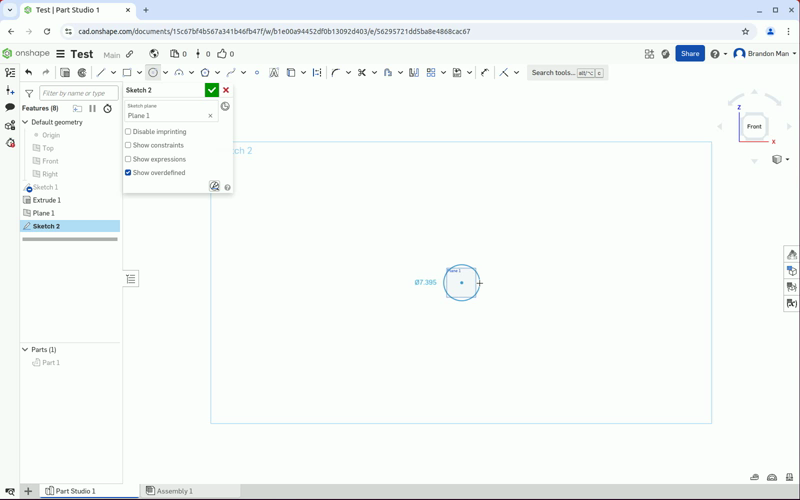
key(esc)
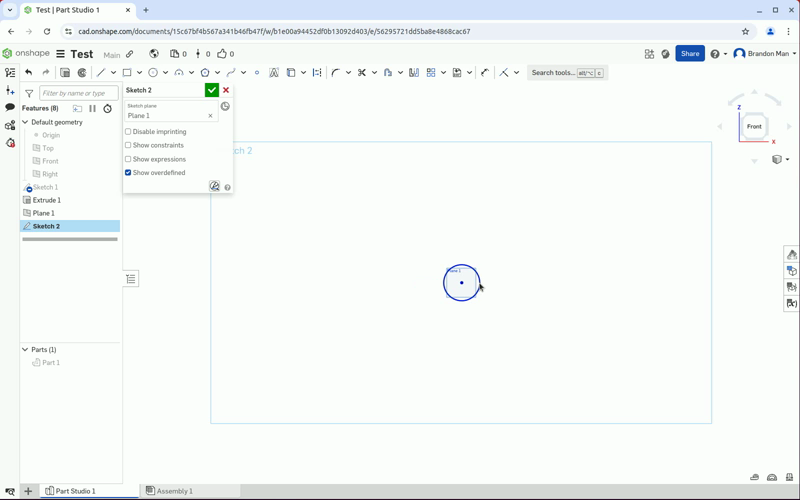
key(c)
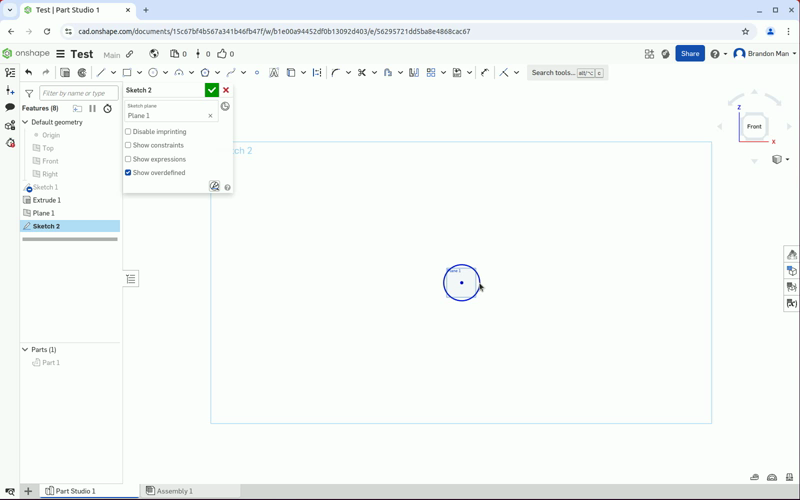
key_down(shift)
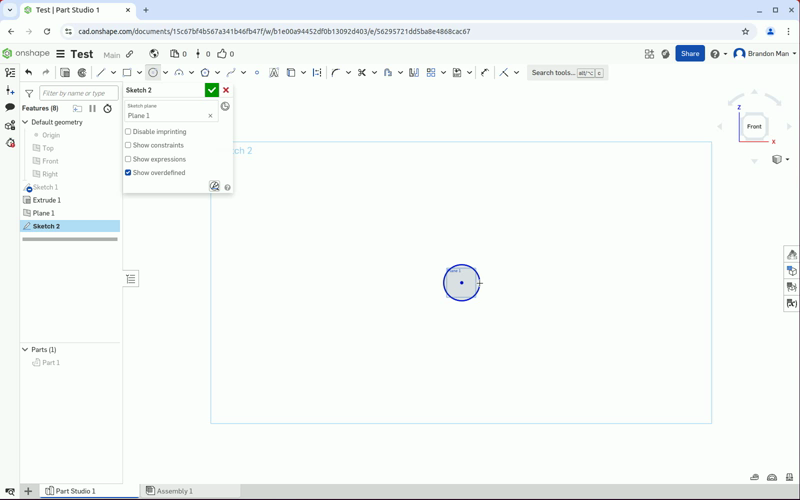
mouse_move(461, 282)
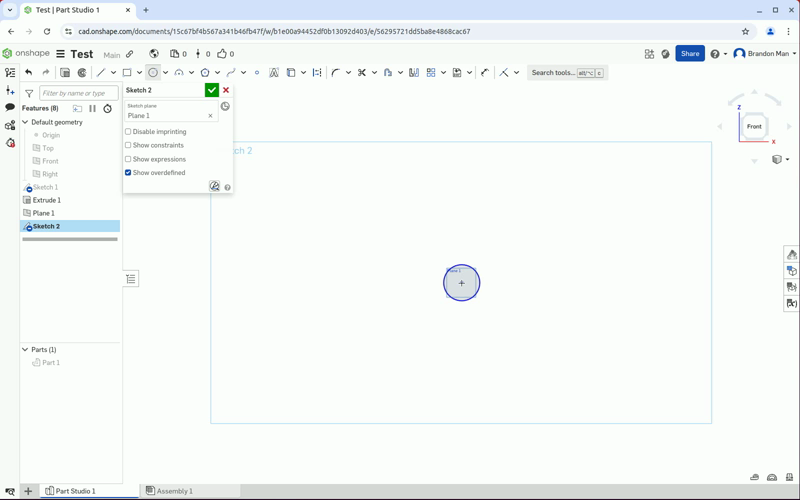
click(461, 282)
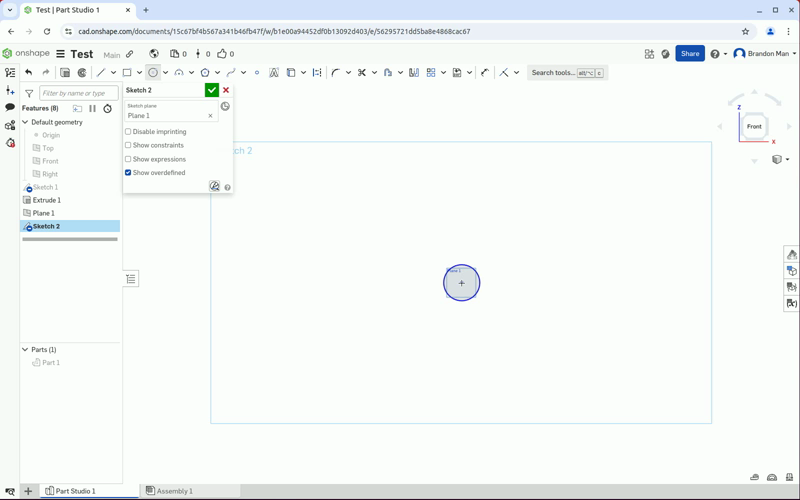
key_up(shift)
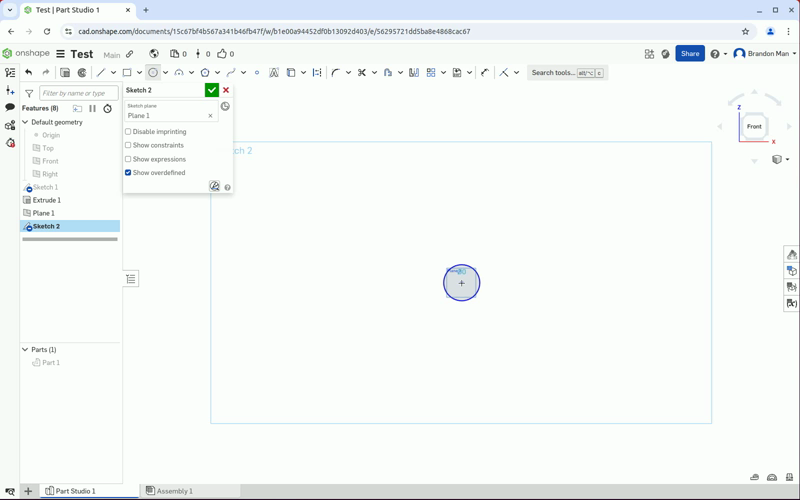
mouse_move(472, 282)
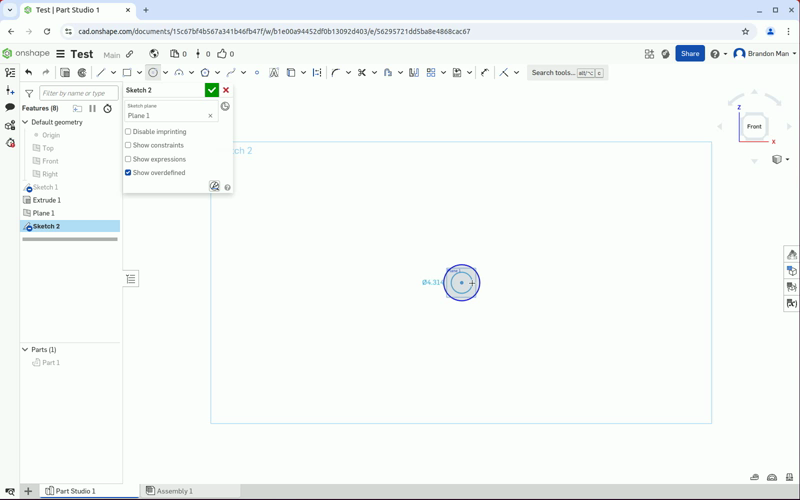
click(472, 282)
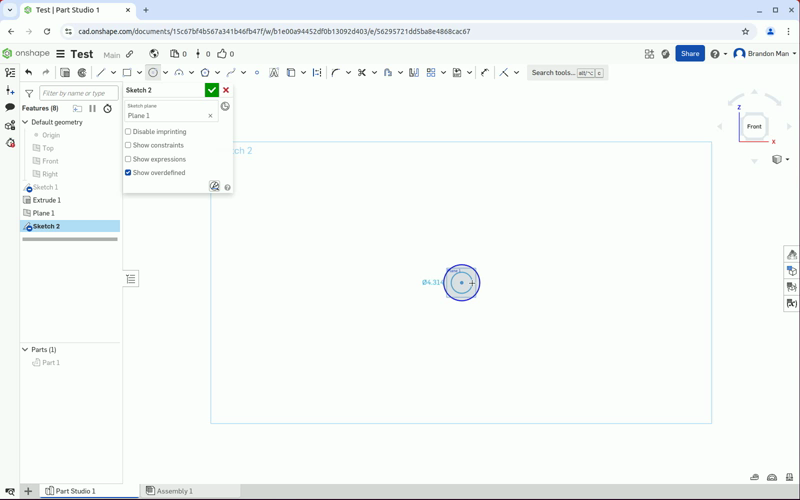
key(esc)
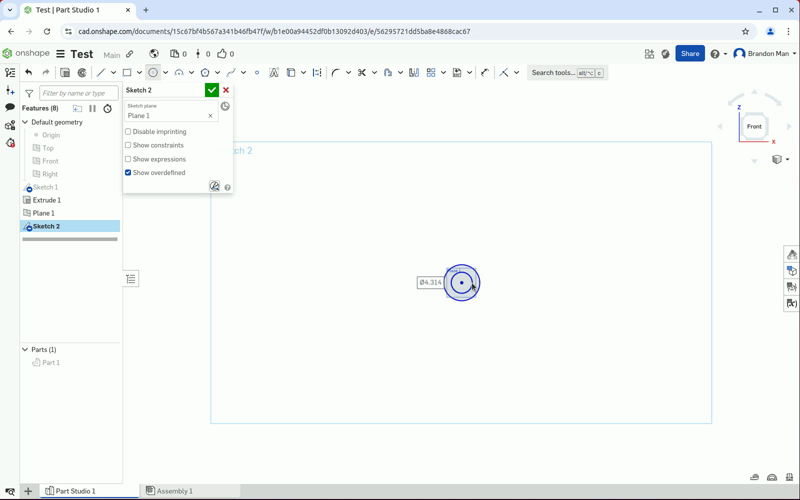
mouse_move(476, 287)
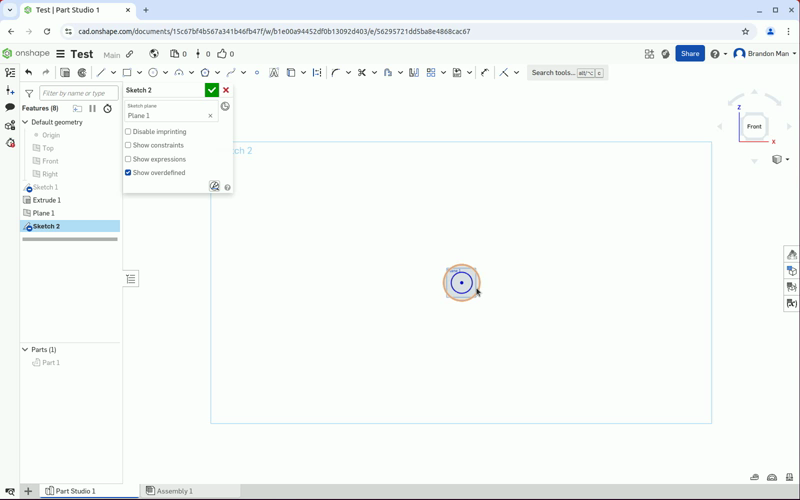
scroll(6)
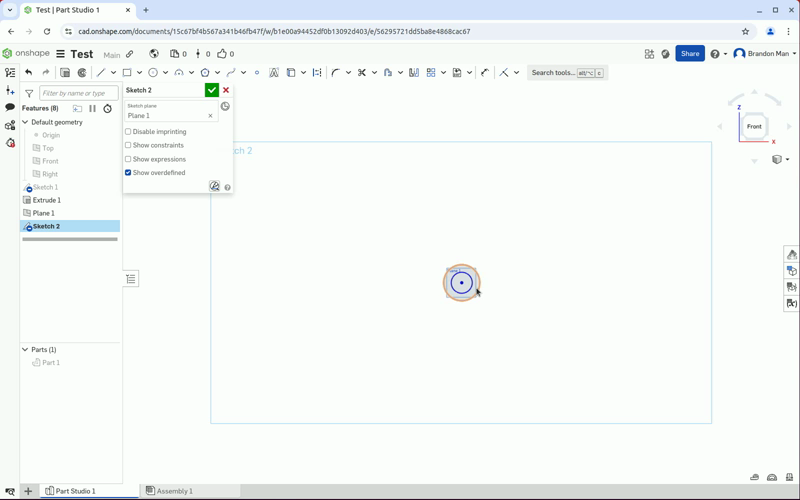
scroll(6)
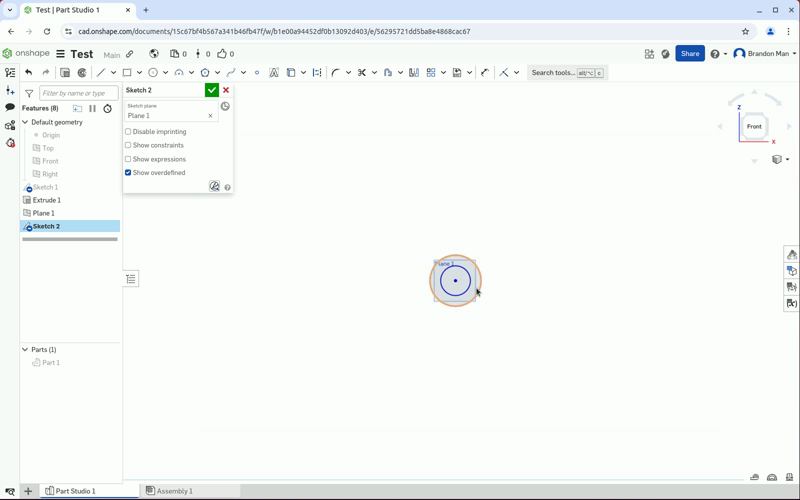
scroll(6)
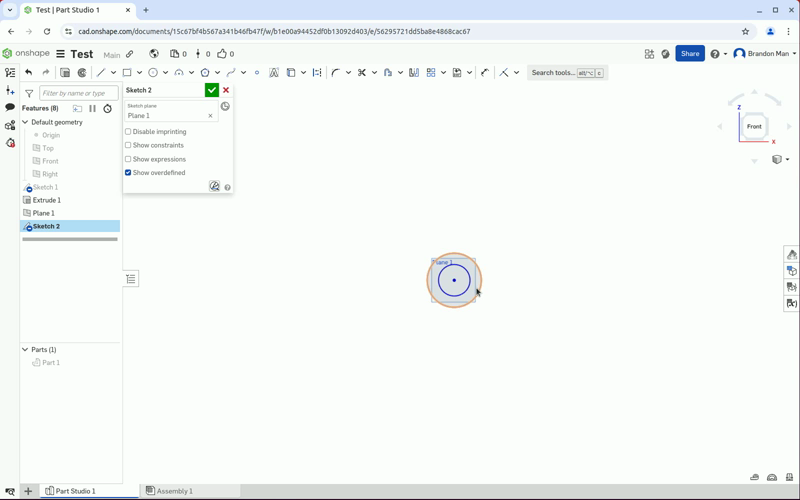
scroll(6)
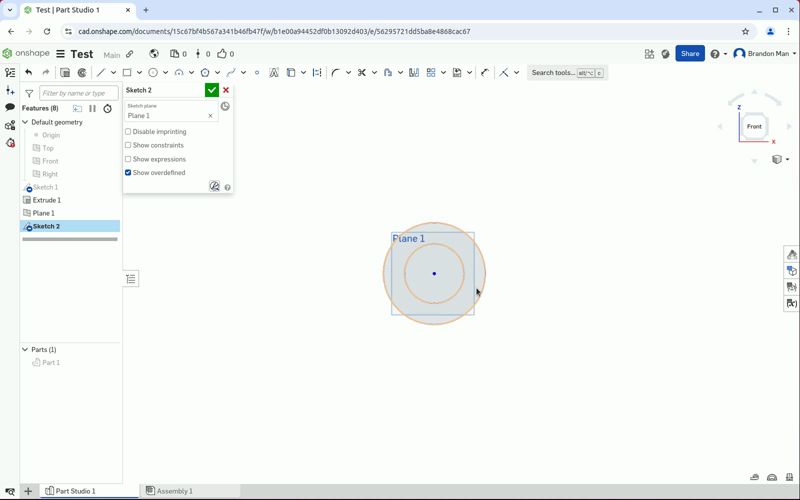
scroll(6)
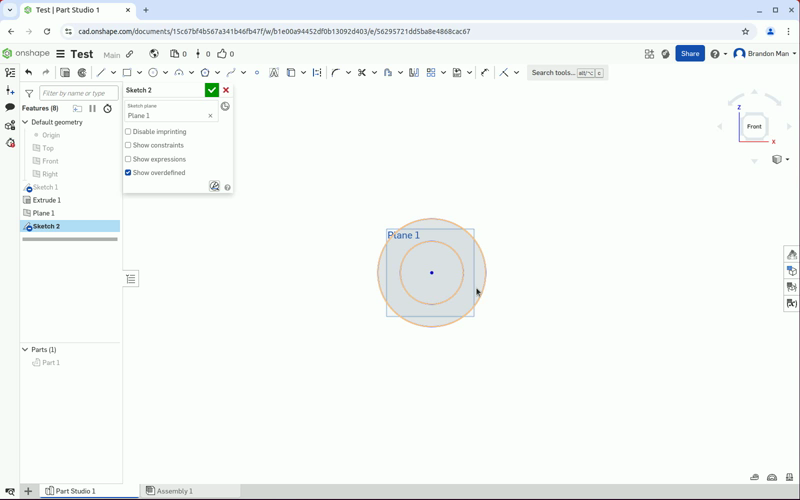
scroll(6)
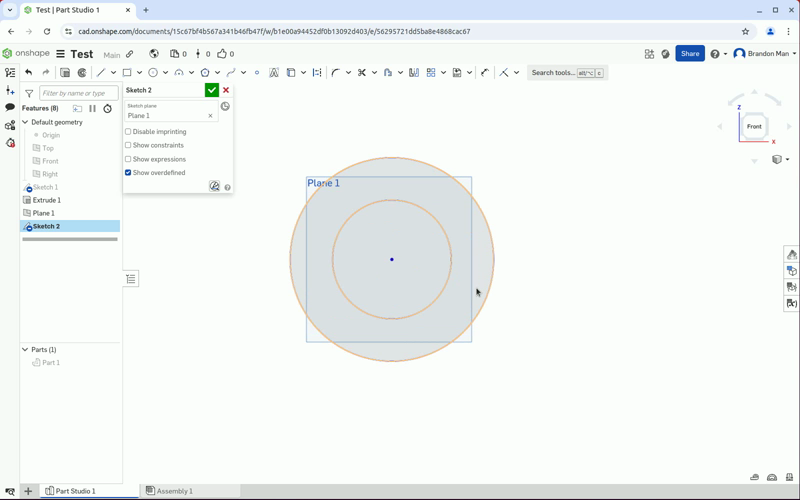
scroll(6)
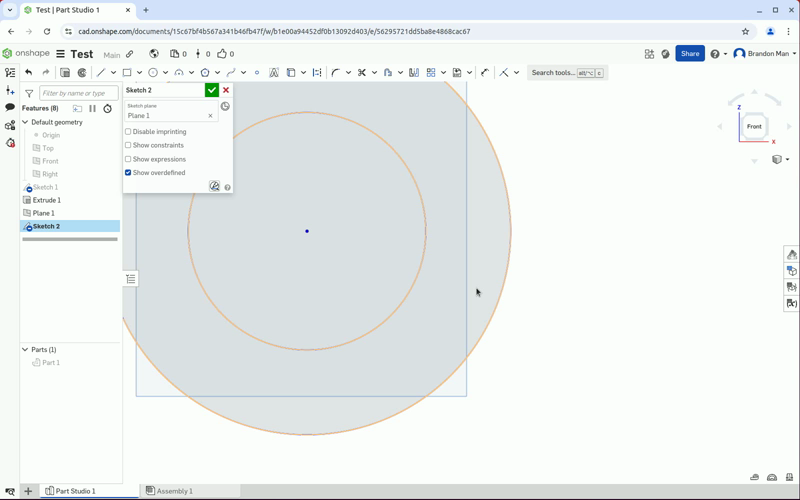
click(476, 287)
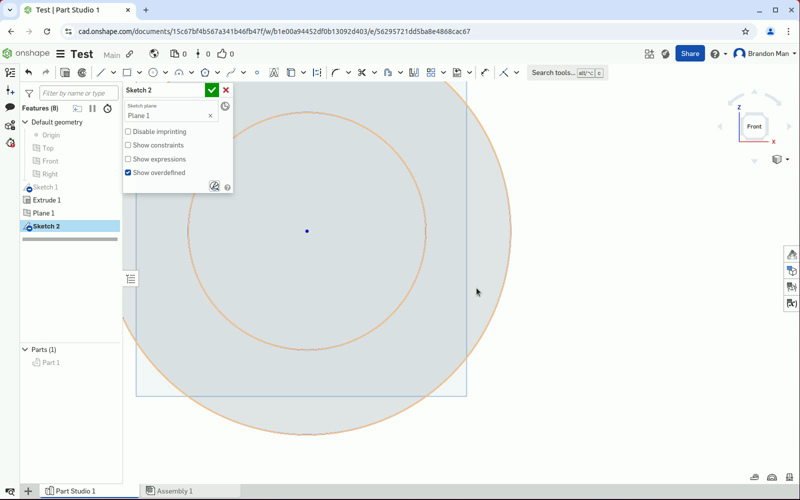
scroll(-6)
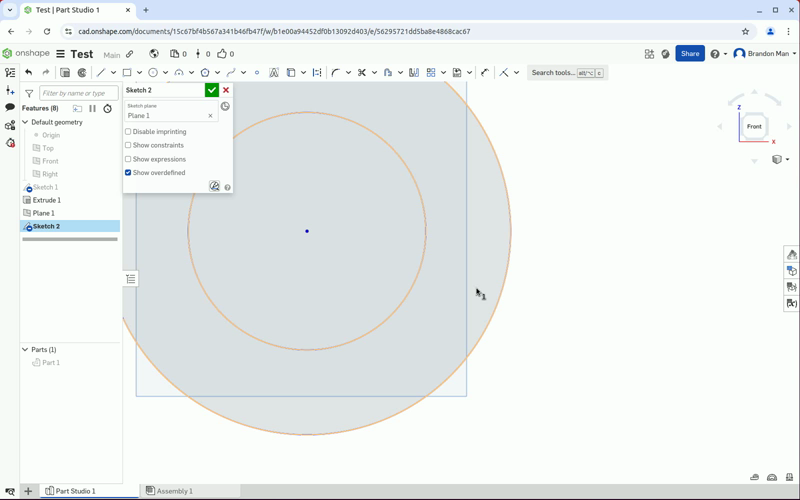
scroll(-6)
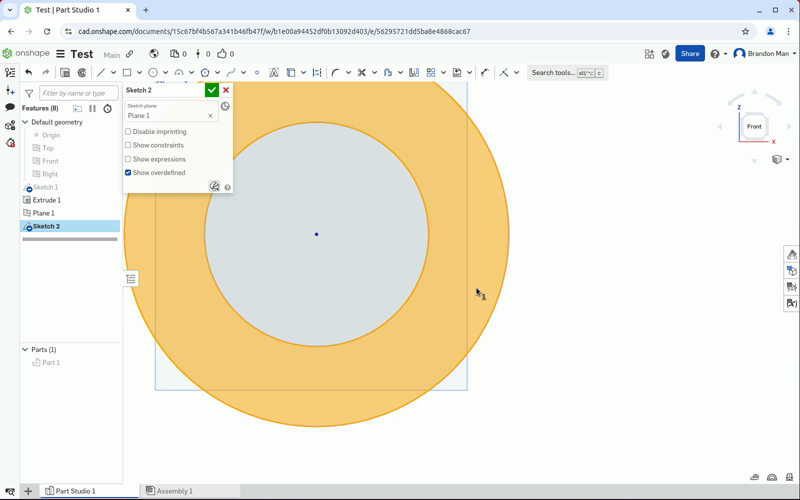
scroll(-6)
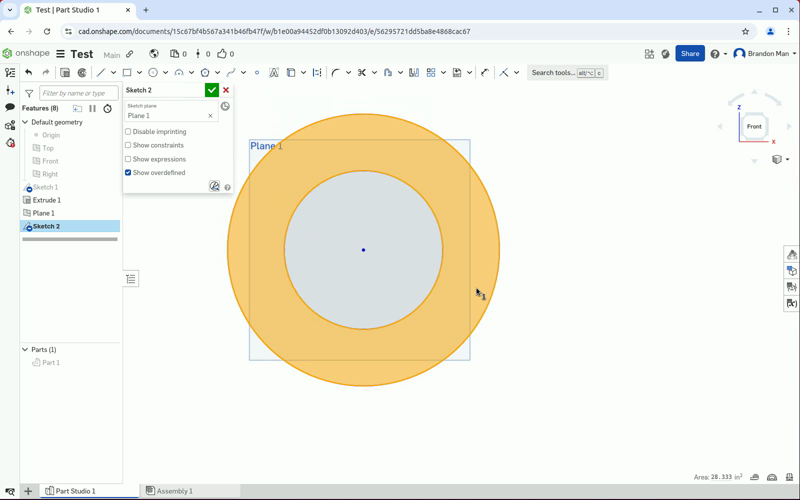
scroll(-6)
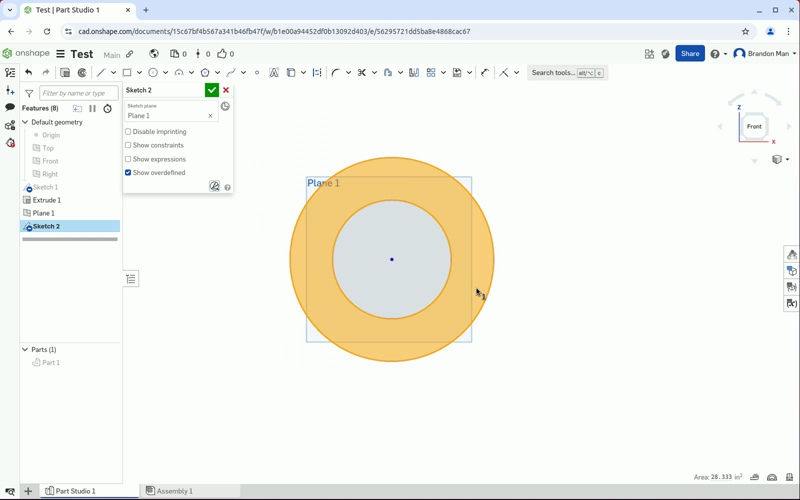
scroll(-6)
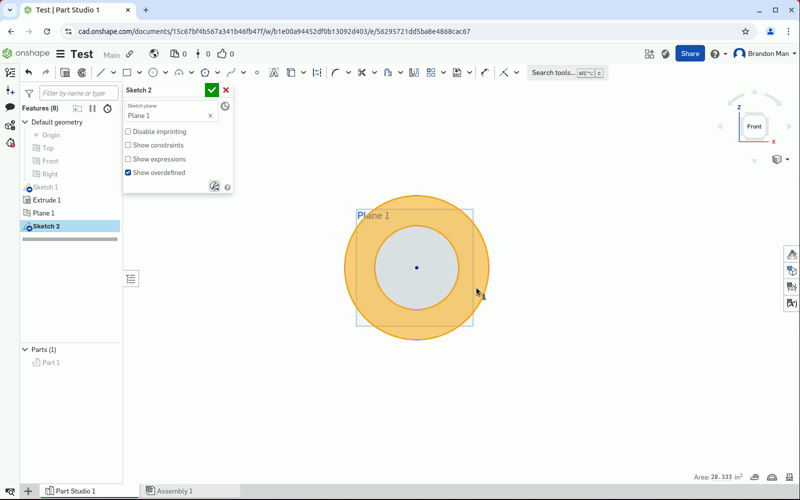
scroll(-6)
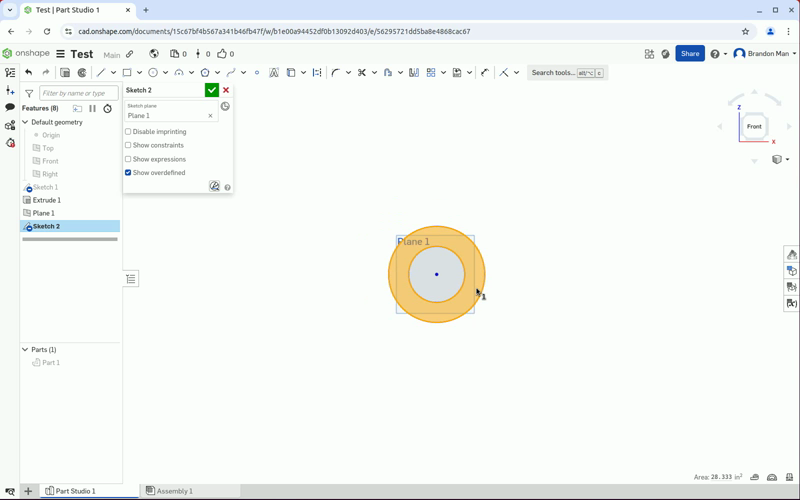
scroll(-6)
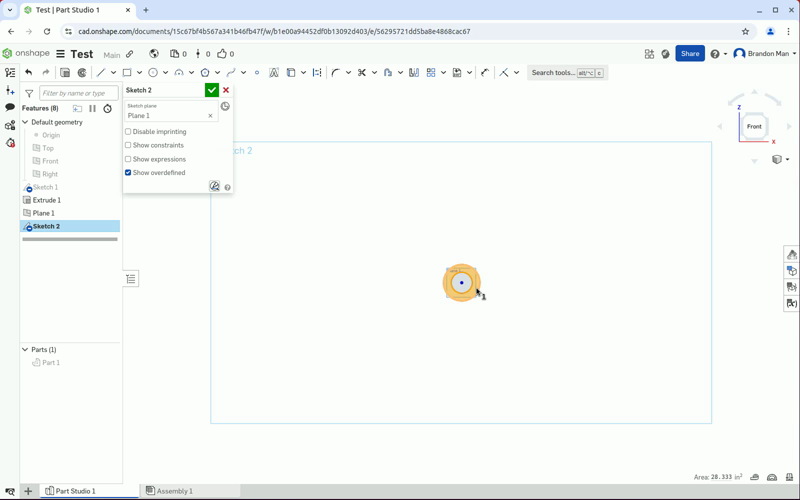
mouse_move(73, 352)
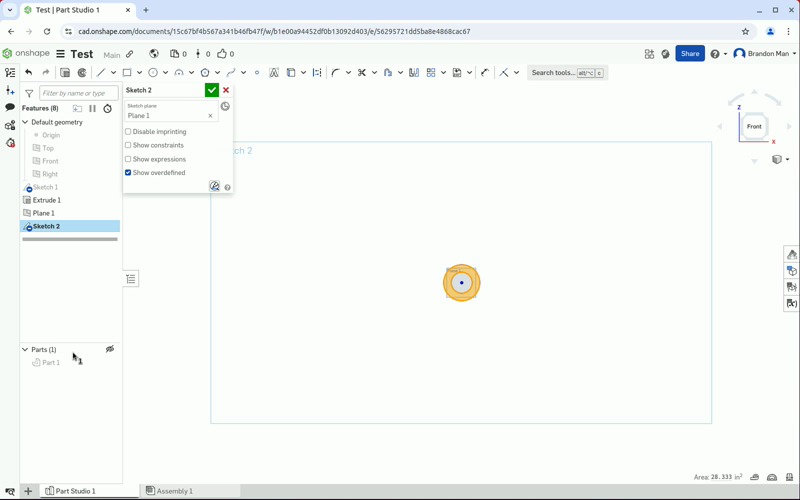
key(shift+y)
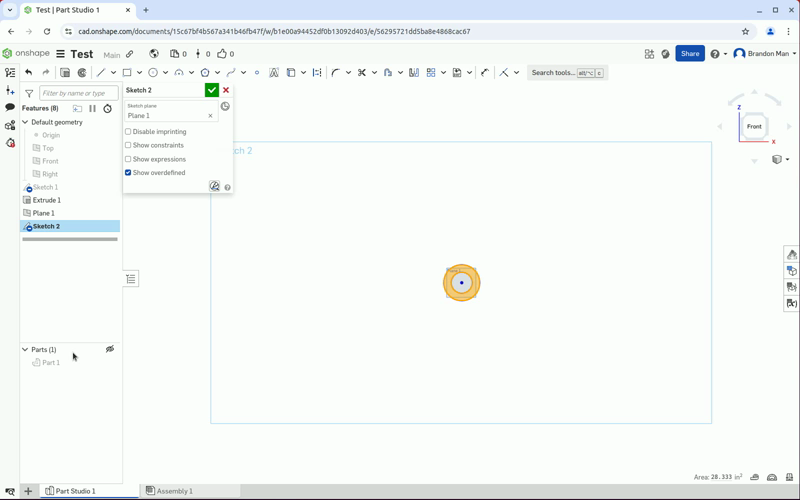
key(shift+e)
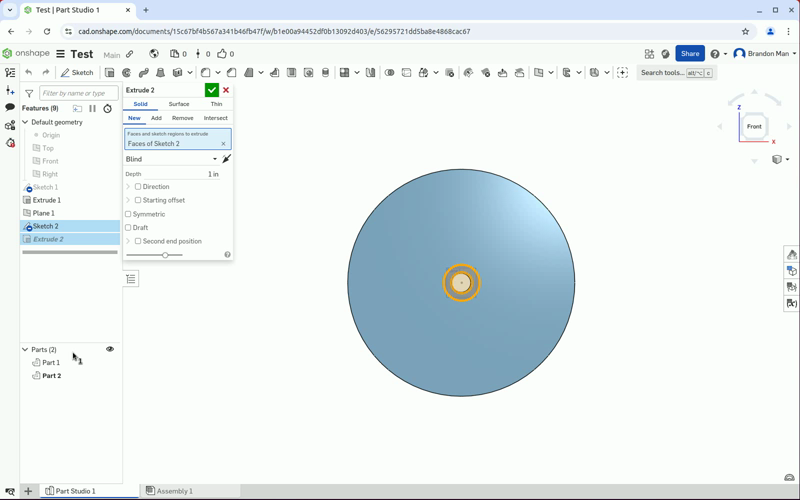
mouse_move(143, 106)
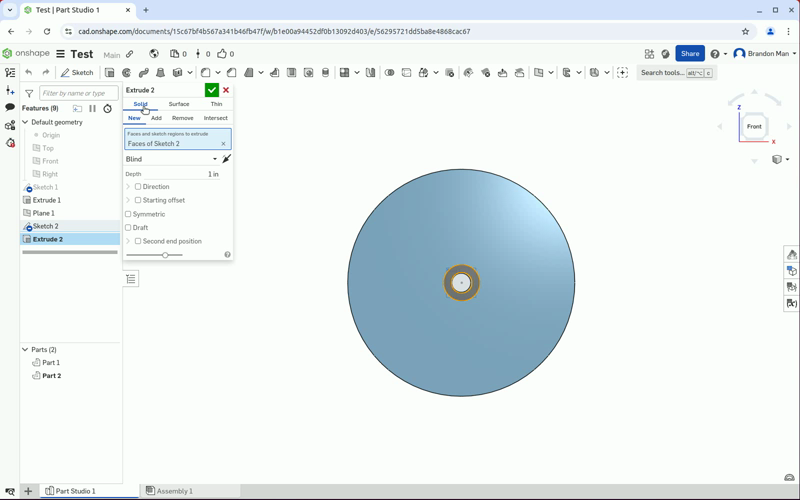
click(143, 106)
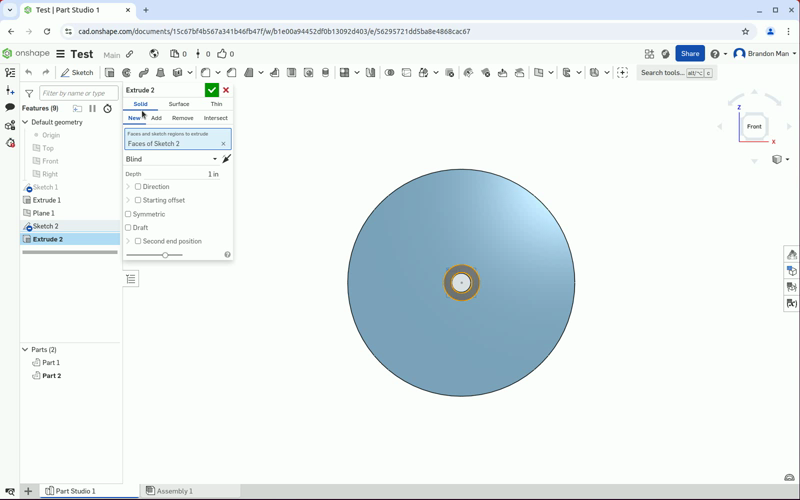
mouse_move(137, 120)
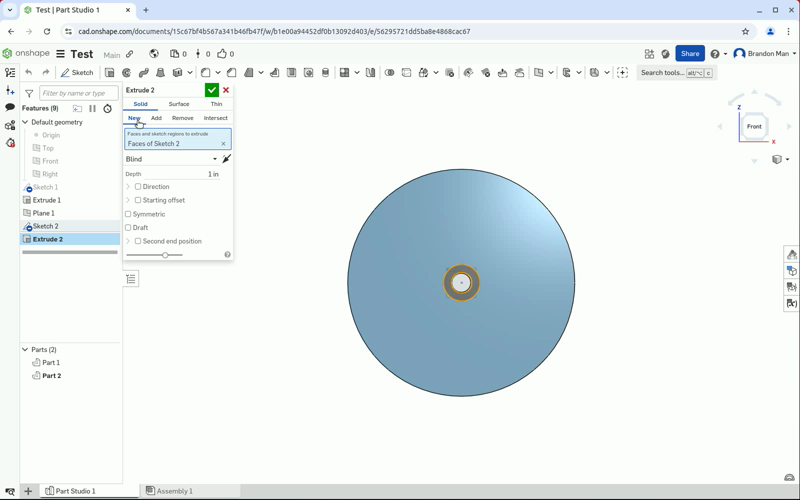
click(137, 120)
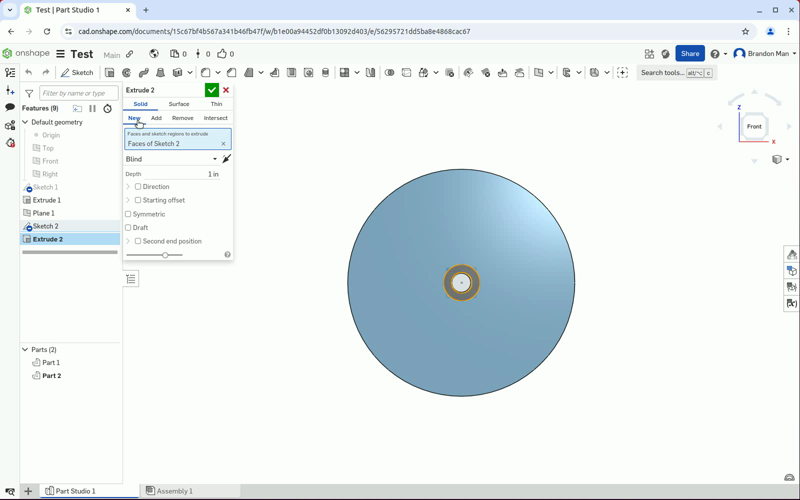
key(tab, 4)
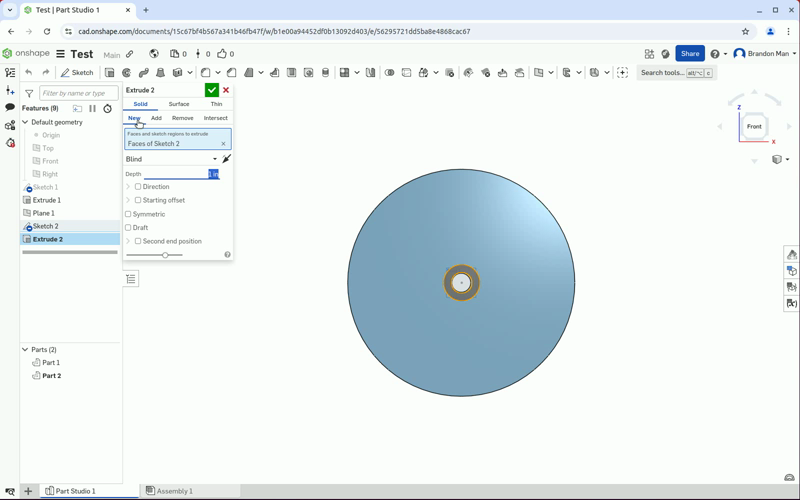
text(11.554)
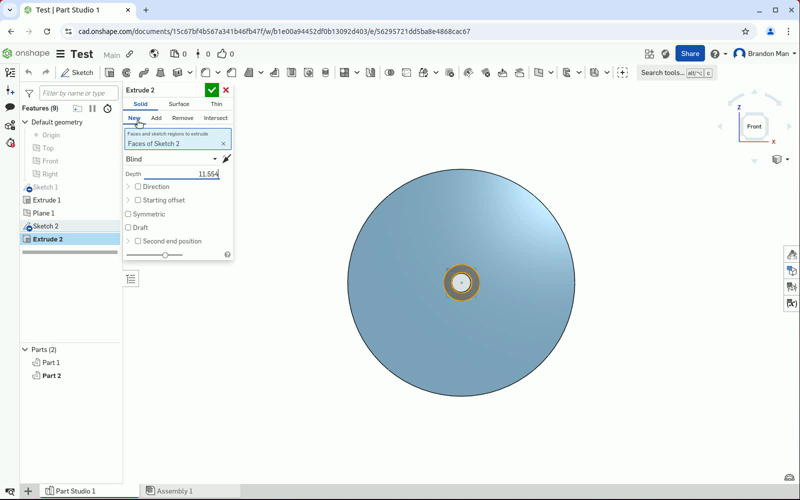
key(enter)
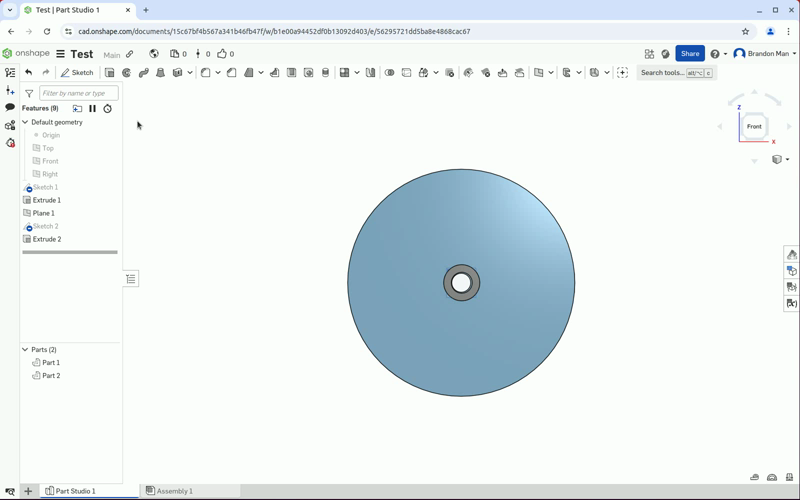
key(shift+h)
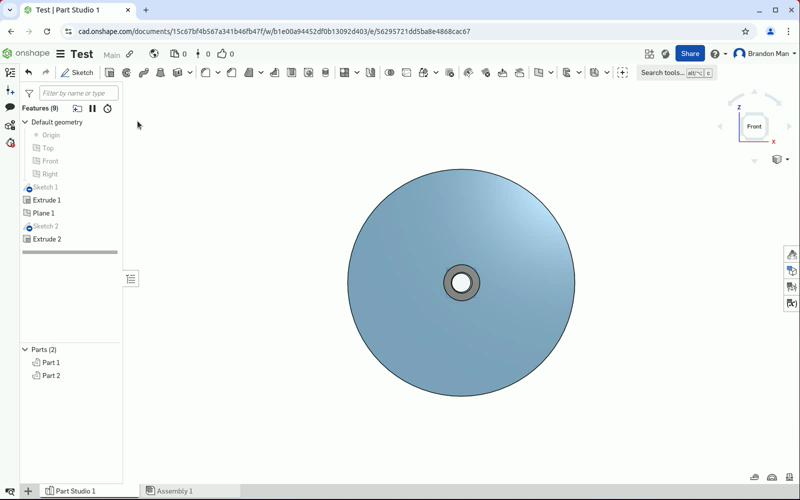
key(shift+h)
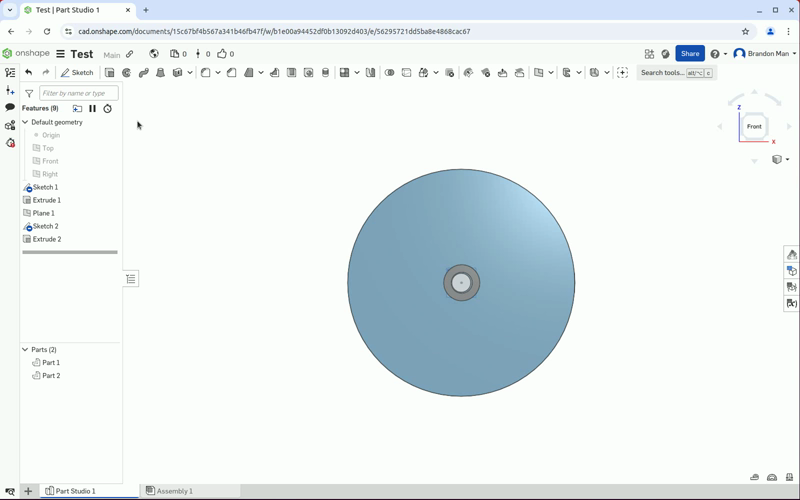
key(shift+7)
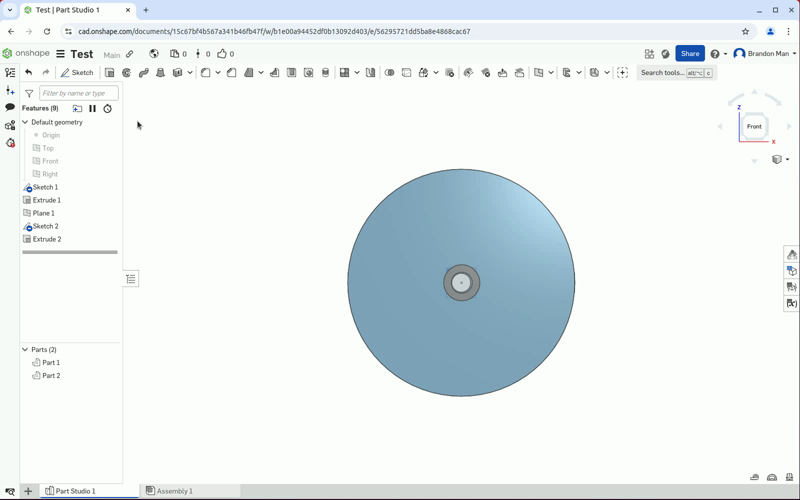
key(left, 2)
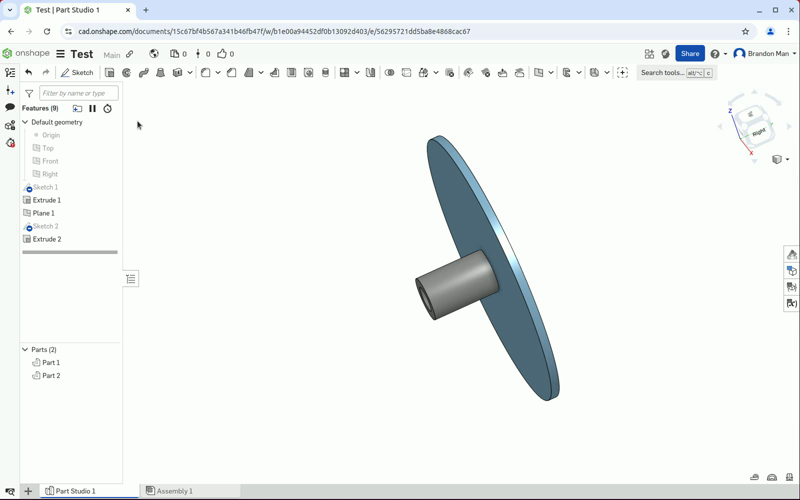
key(down, 2)
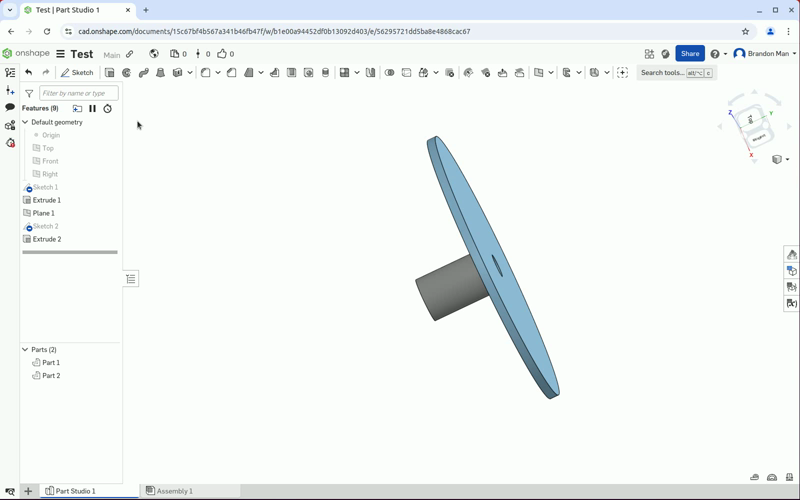
key(up, 2)
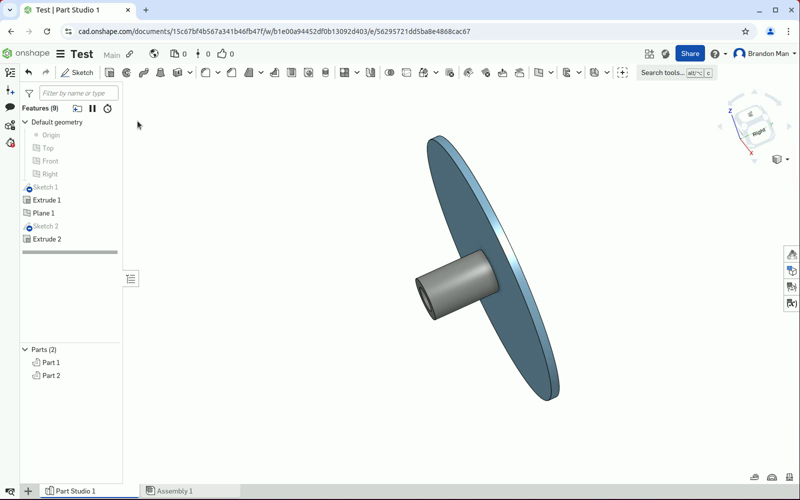
key(right, 2)
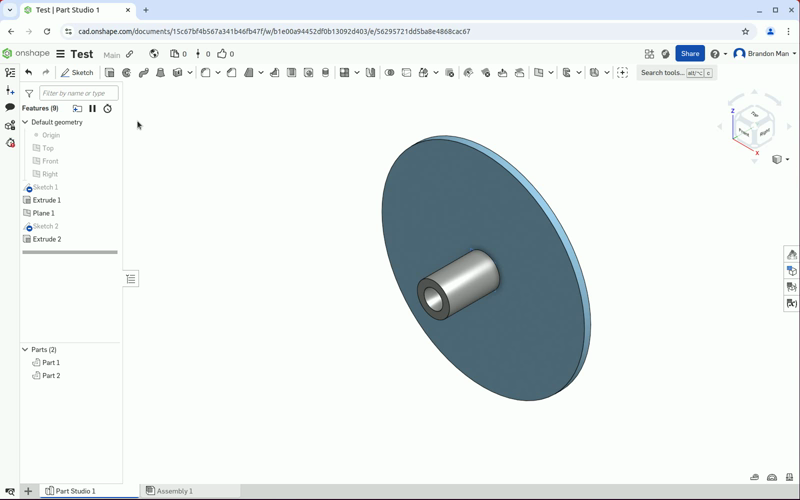
mouse_move(73, 189)
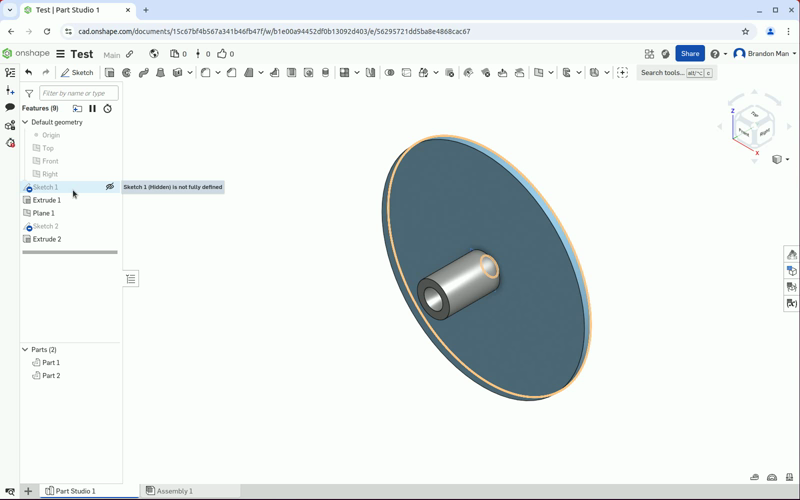
click(73, 189)